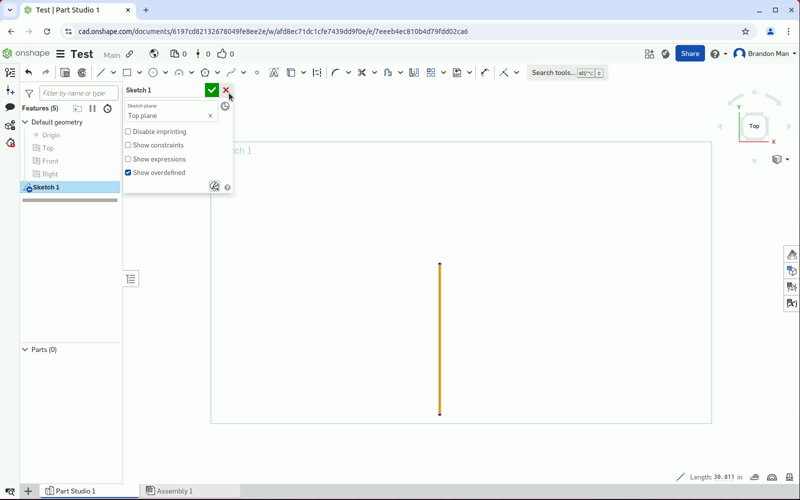
key(shift+h)
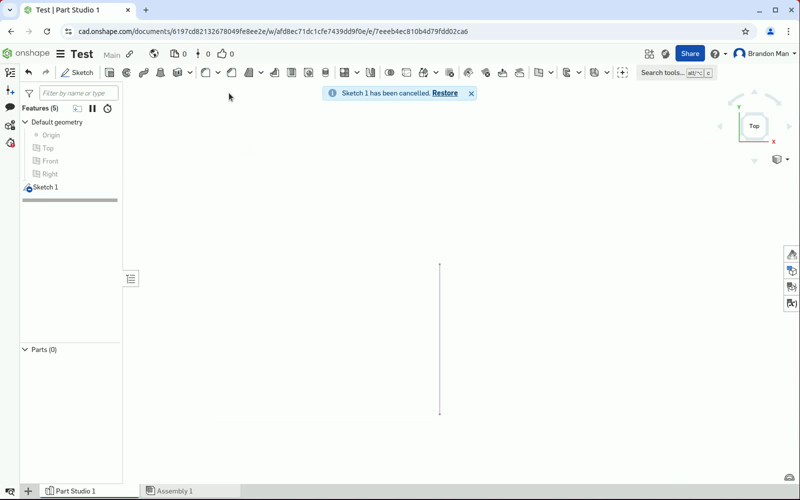
key(shift+s)
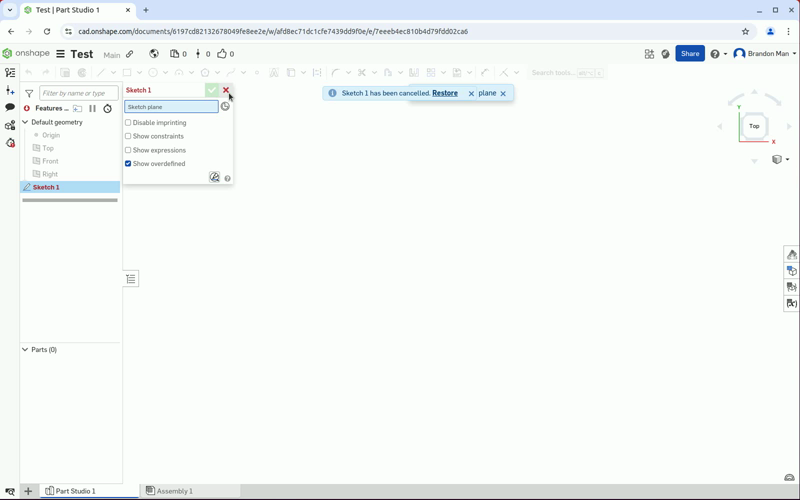
mouse_move(73, 150)
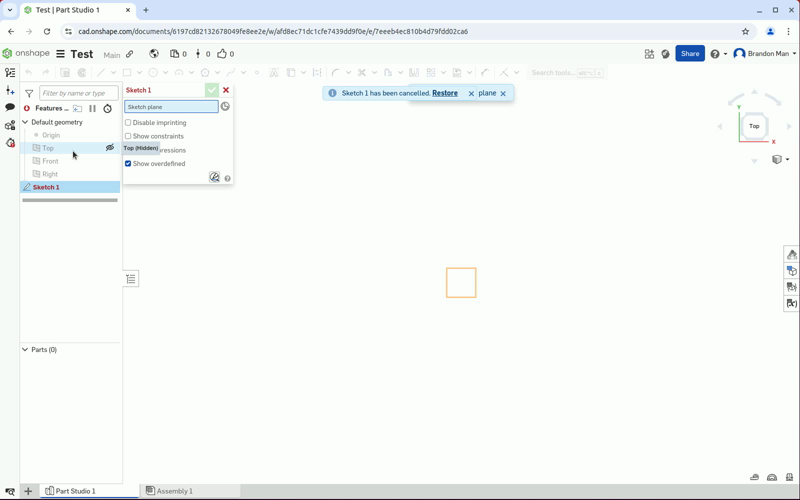
click(73, 150)
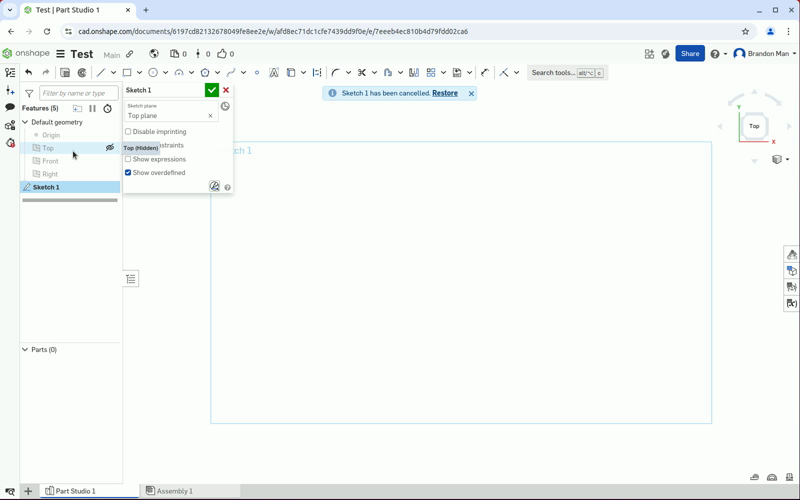
mouse_move(73, 352)
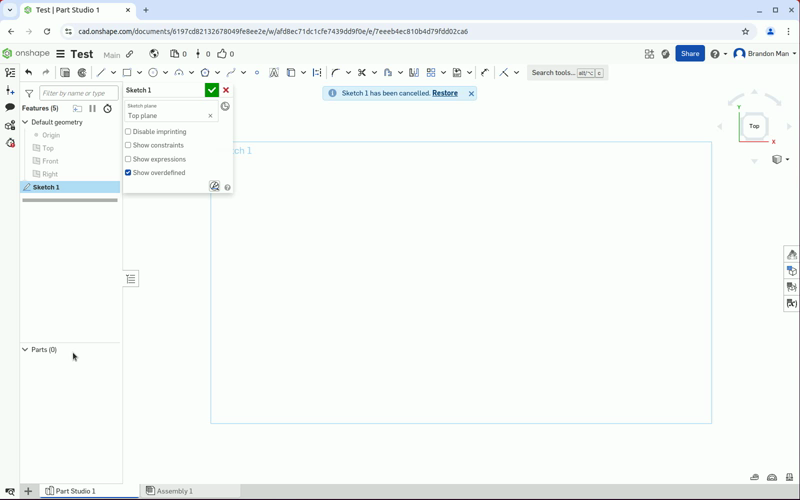
key(y)
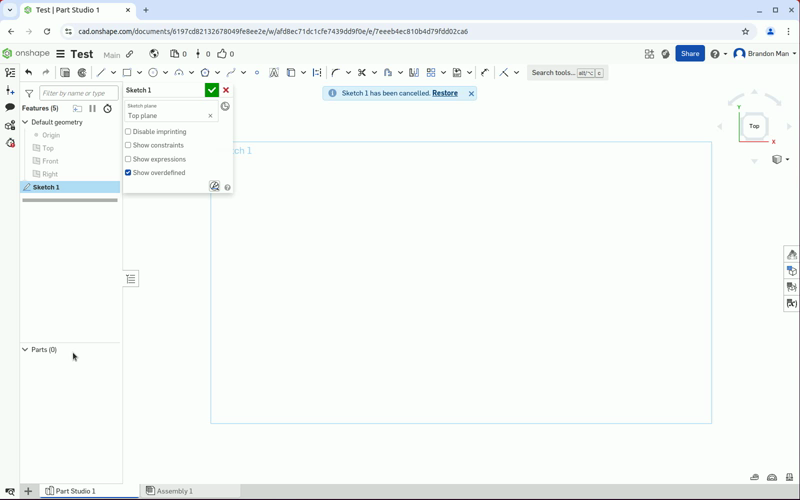
key(l)
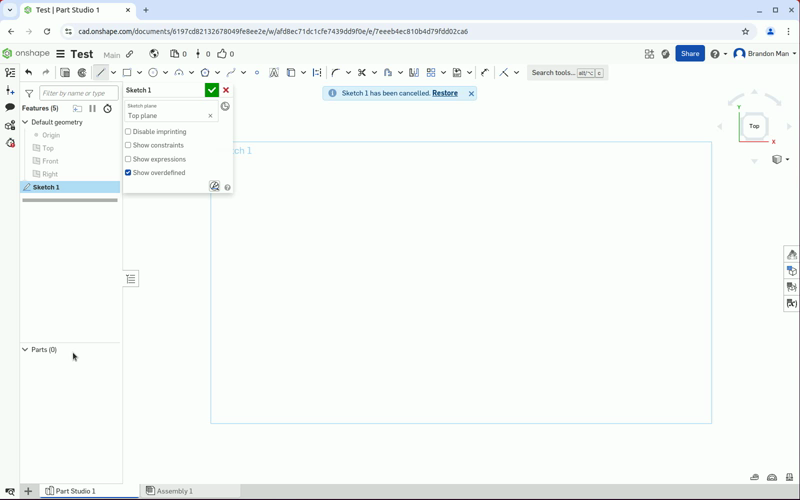
key_down(shift)
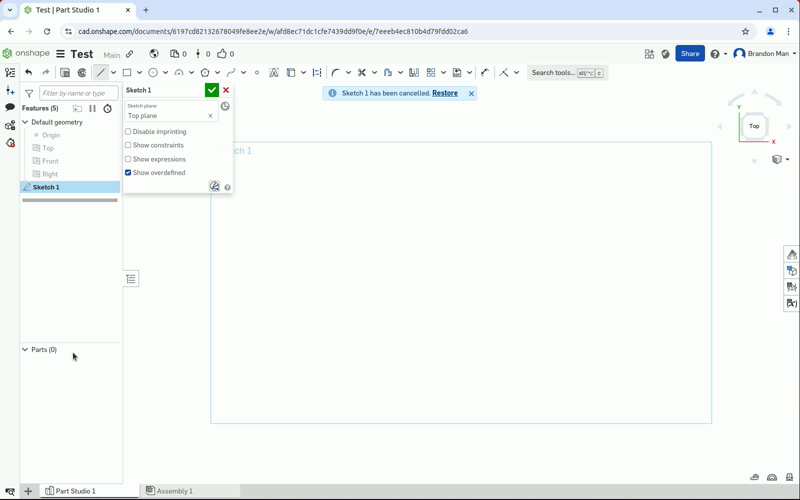
mouse_move(460, 282)
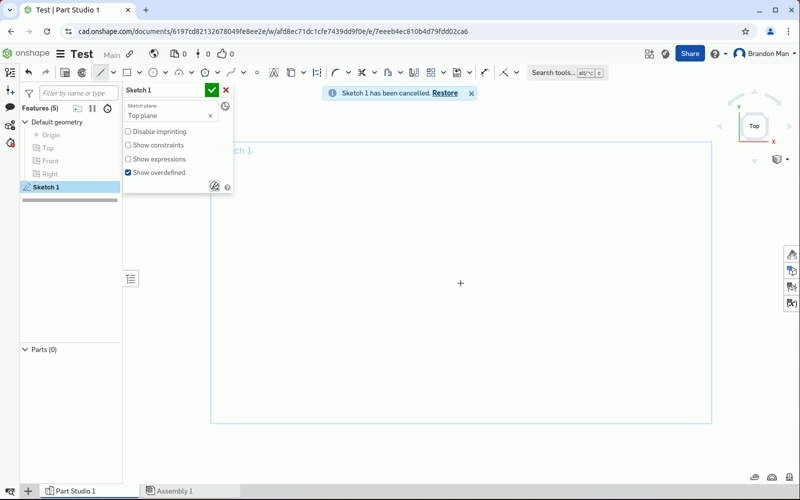
click(460, 282)
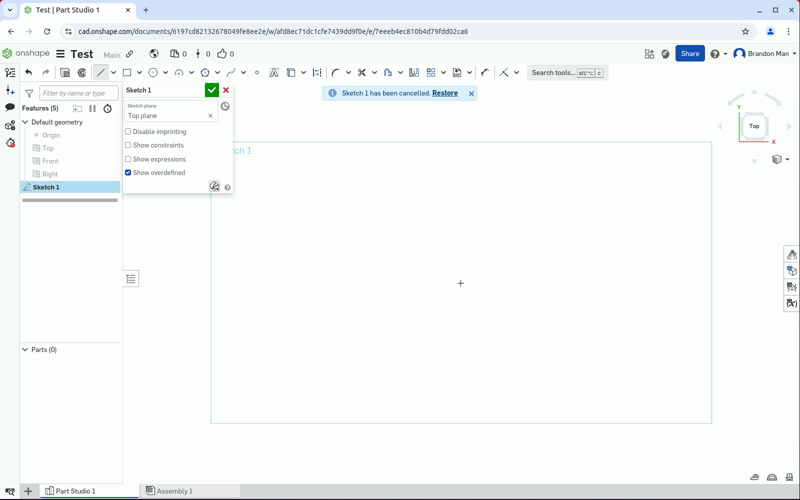
key_up(shift)
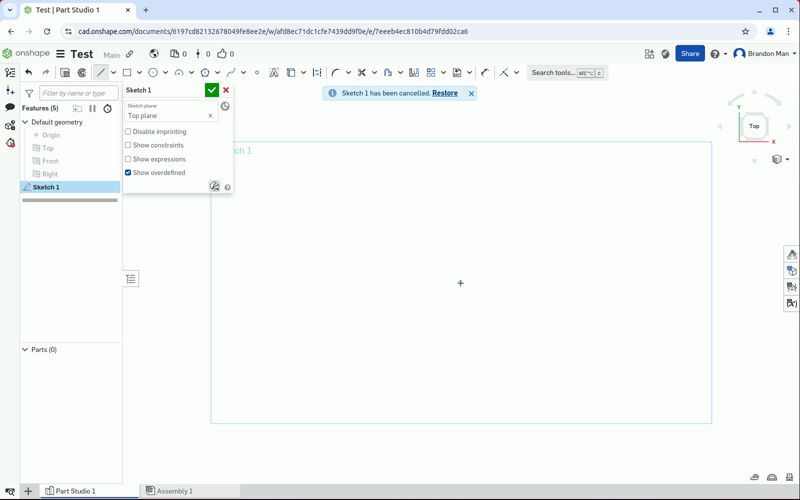
key_down(shift)
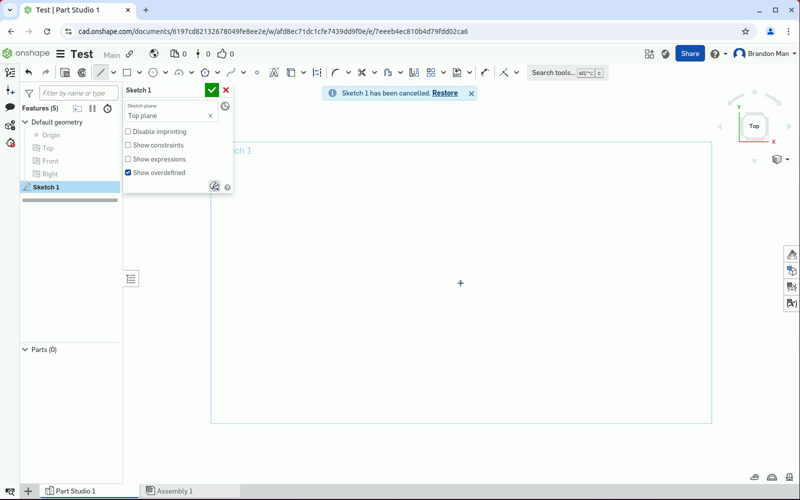
mouse_move(573, 282)
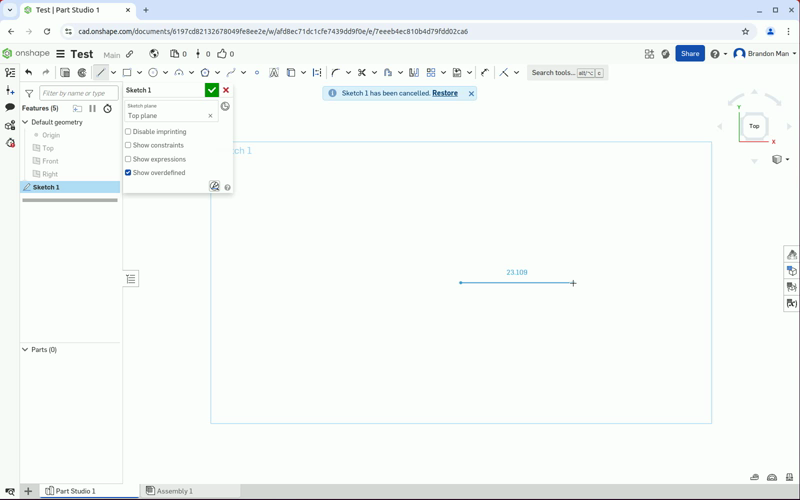
click(573, 282)
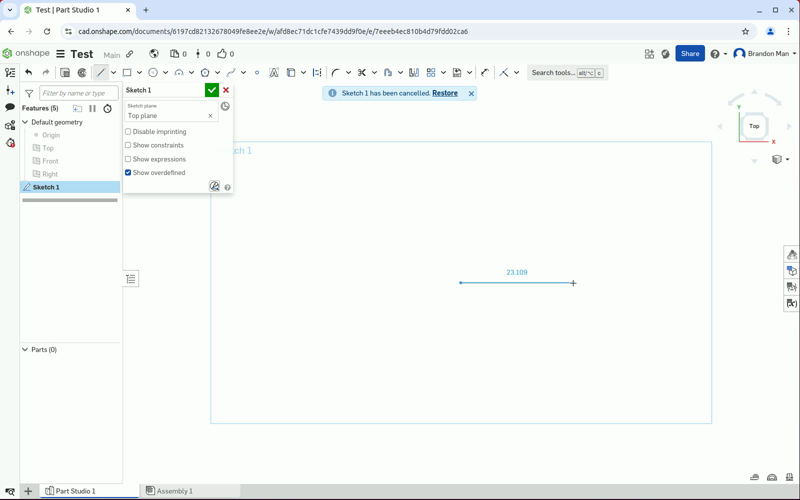
key_up(shift)
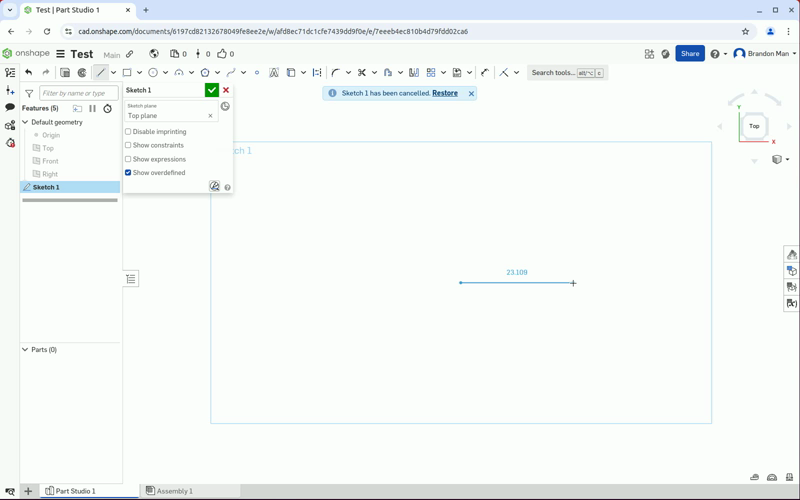
key_down(shift)
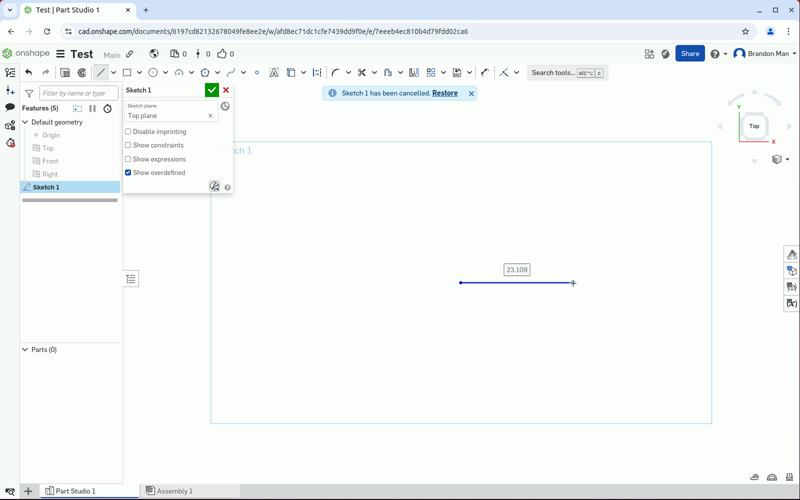
mouse_move(589, 282)
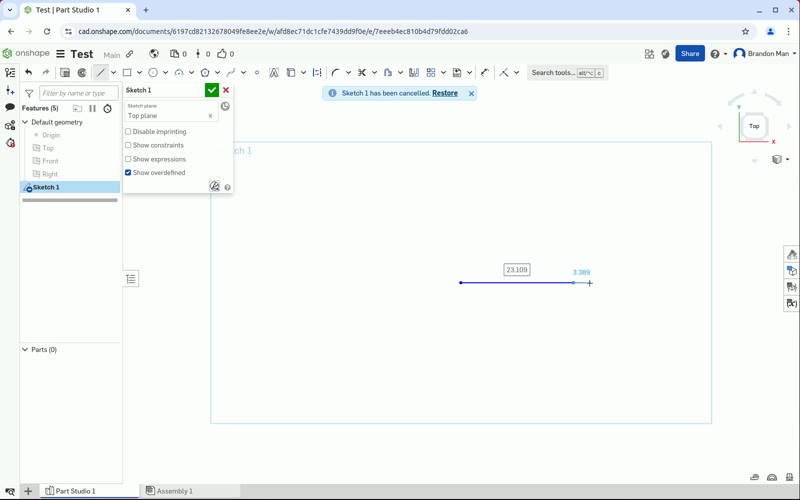
mouse_move(573, 281)
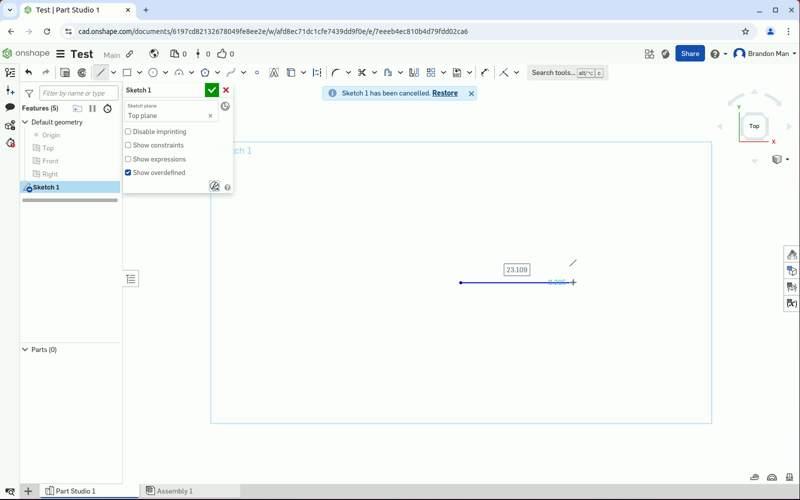
scroll(6)
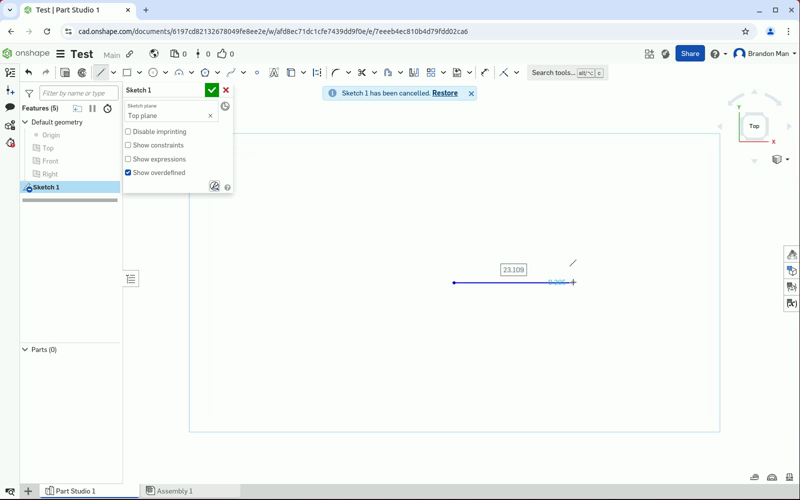
scroll(6)
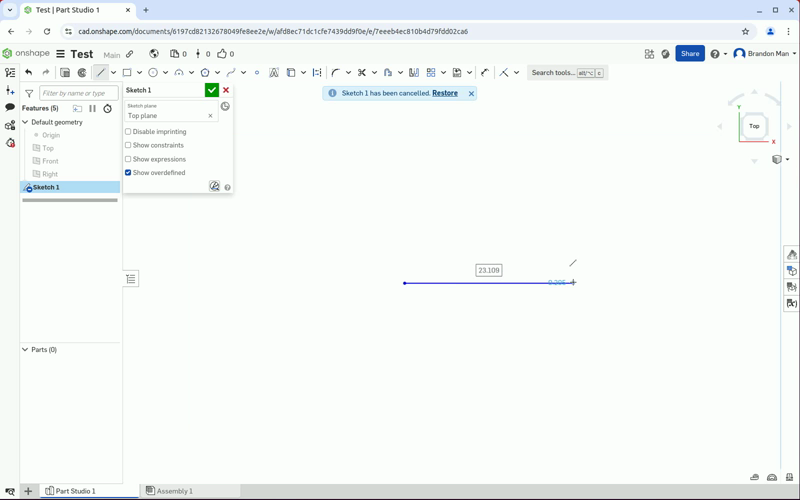
scroll(6)
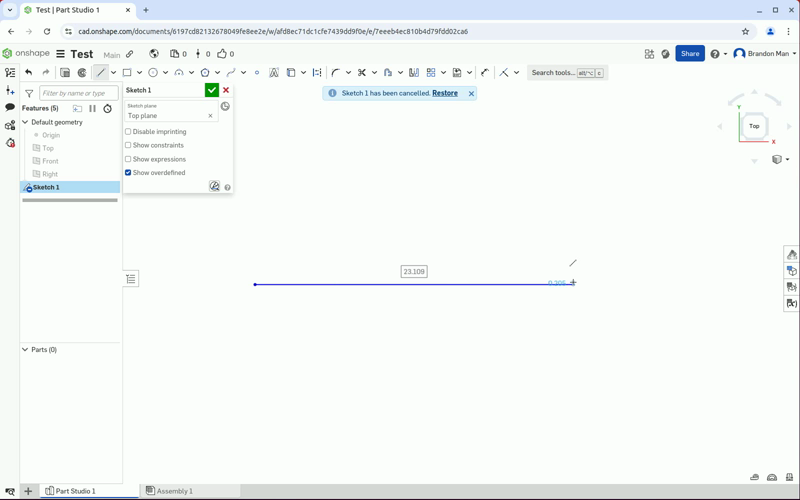
scroll(6)
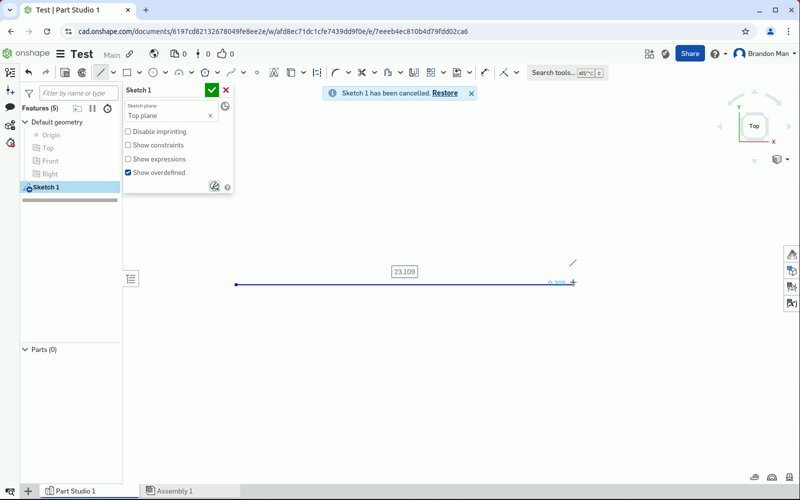
scroll(6)
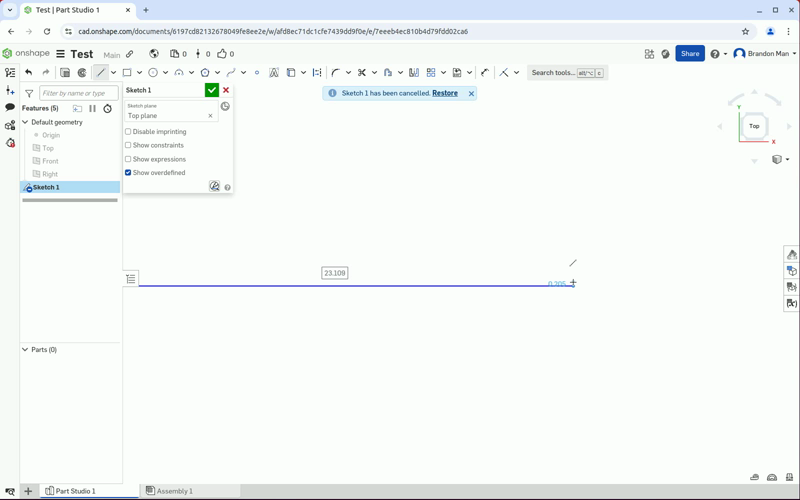
scroll(6)
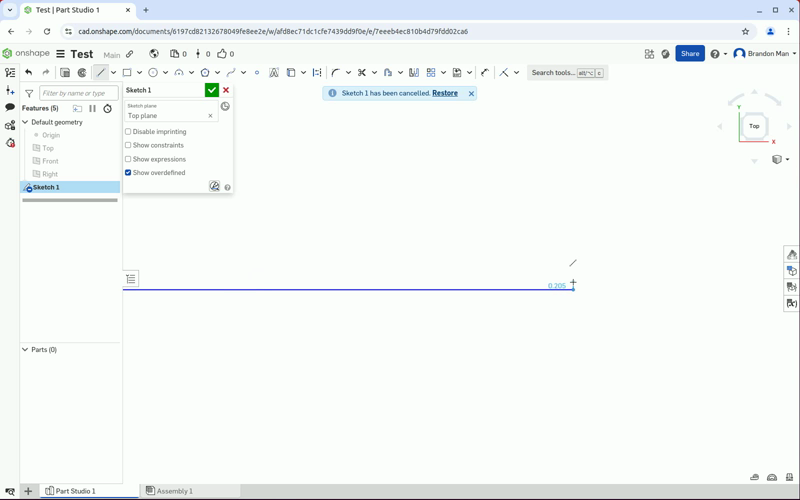
scroll(6)
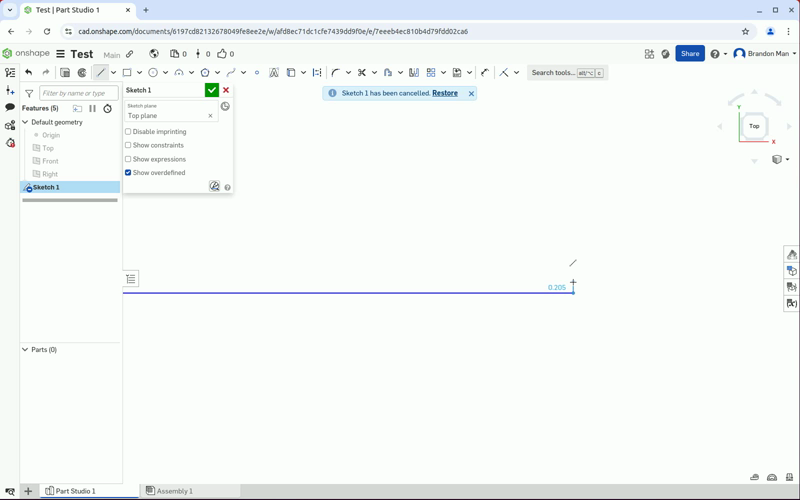
click(573, 281)
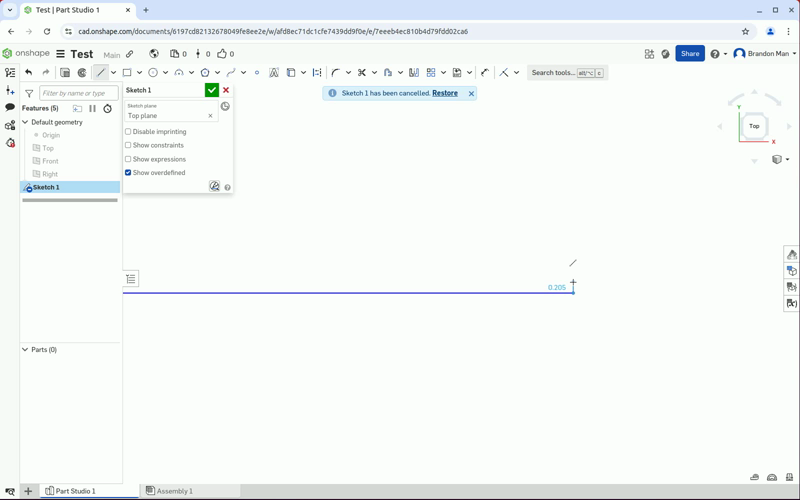
scroll(-6)
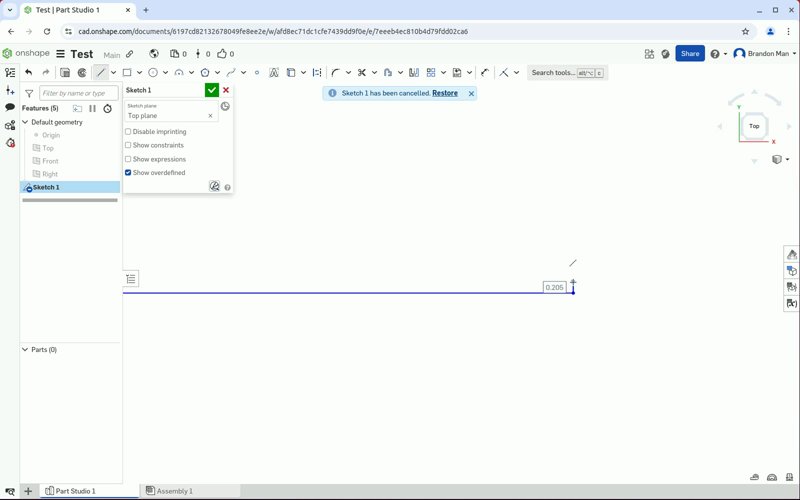
scroll(-6)
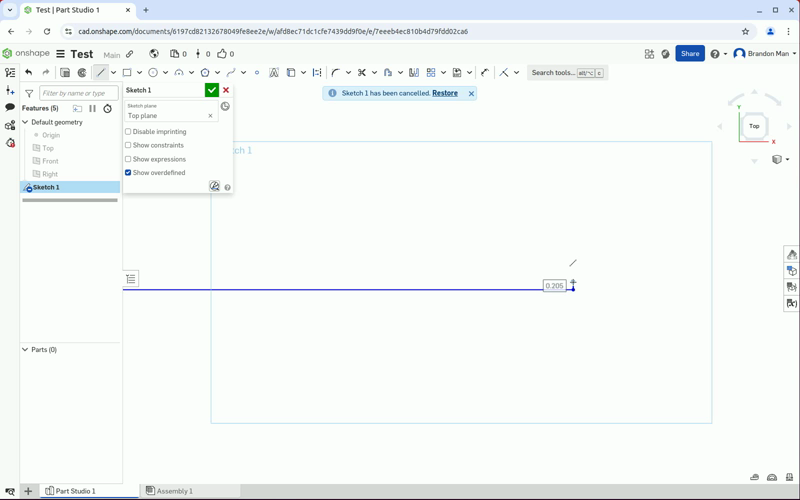
scroll(-6)
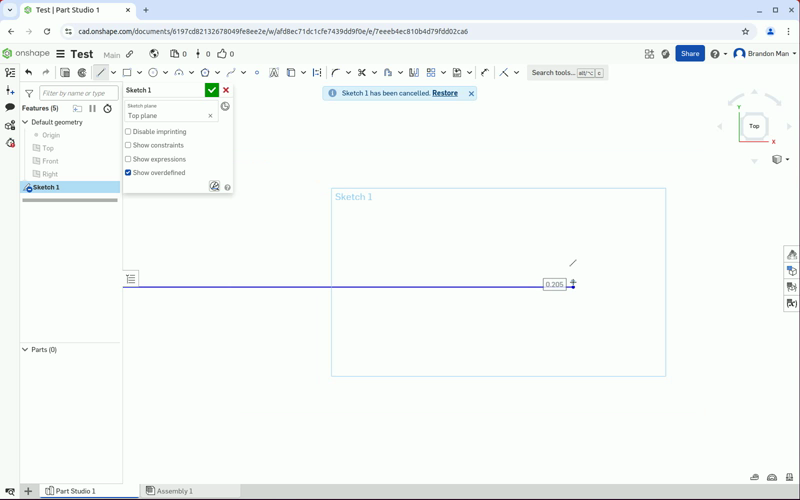
scroll(-6)
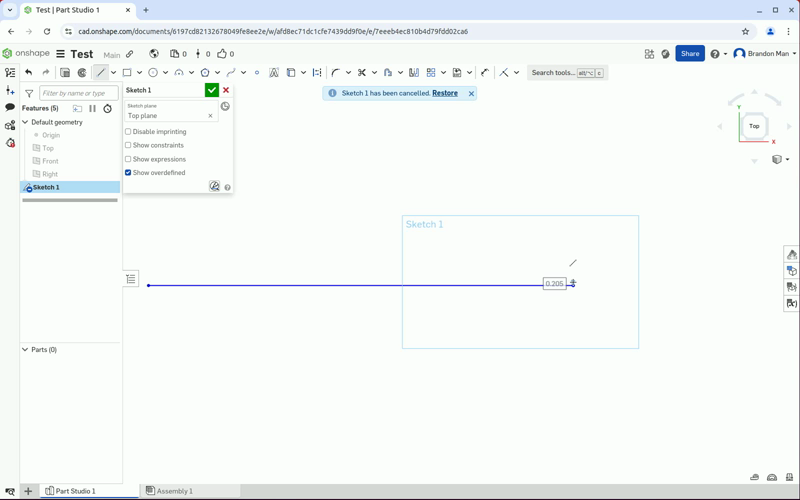
scroll(-6)
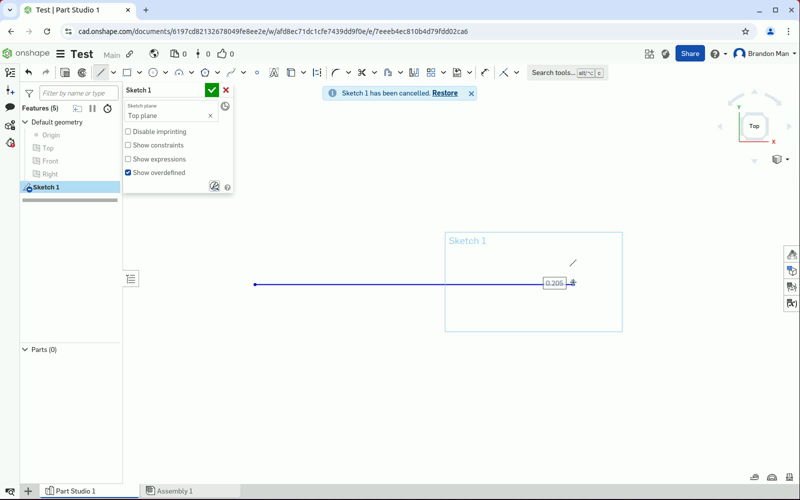
scroll(-6)
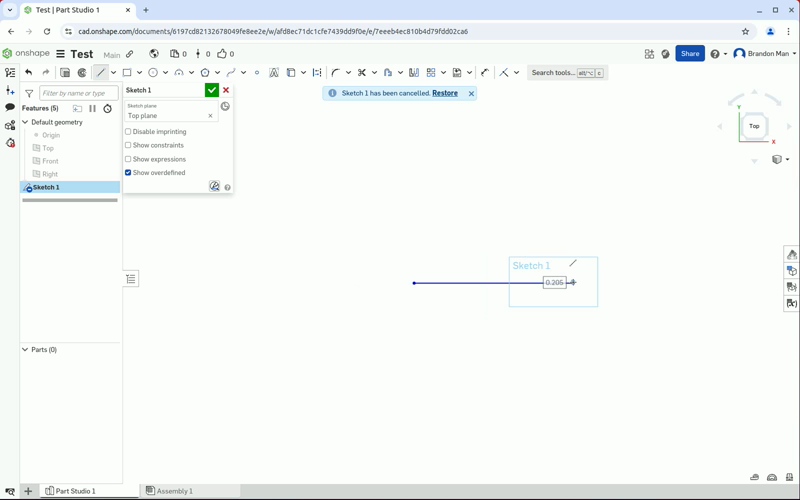
scroll(-6)
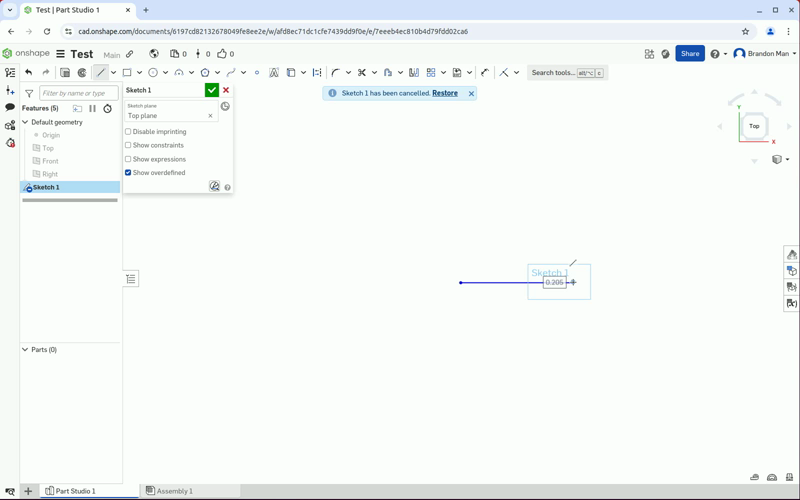
key_up(shift)
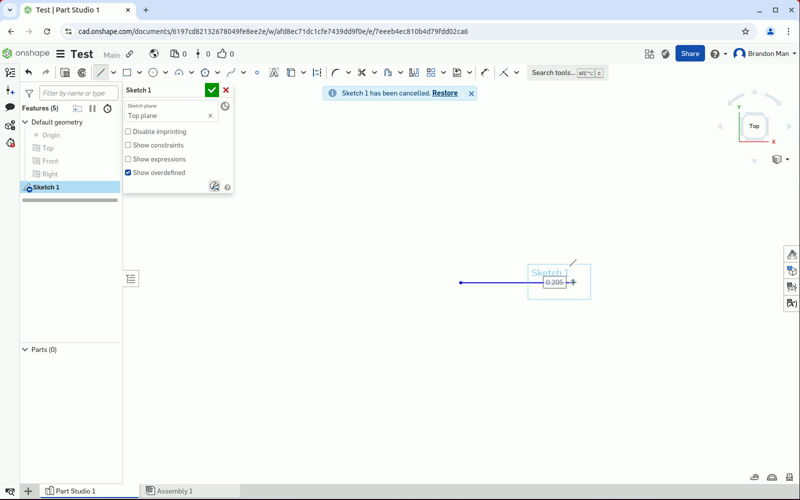
key_down(shift)
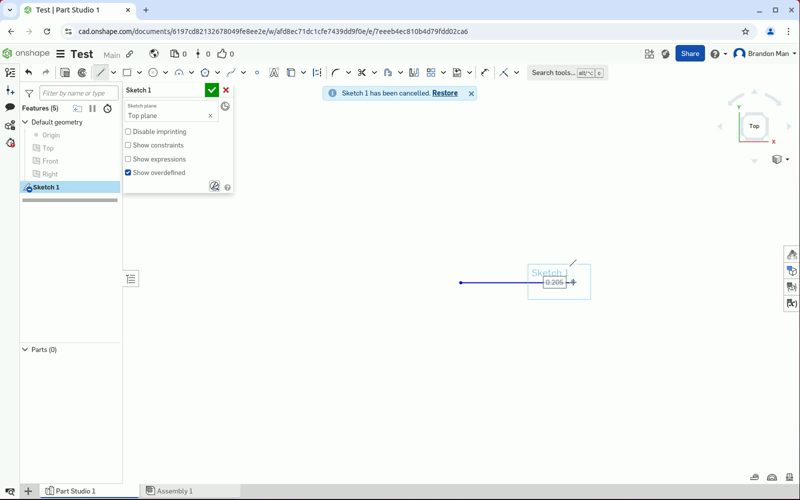
mouse_move(589, 281)
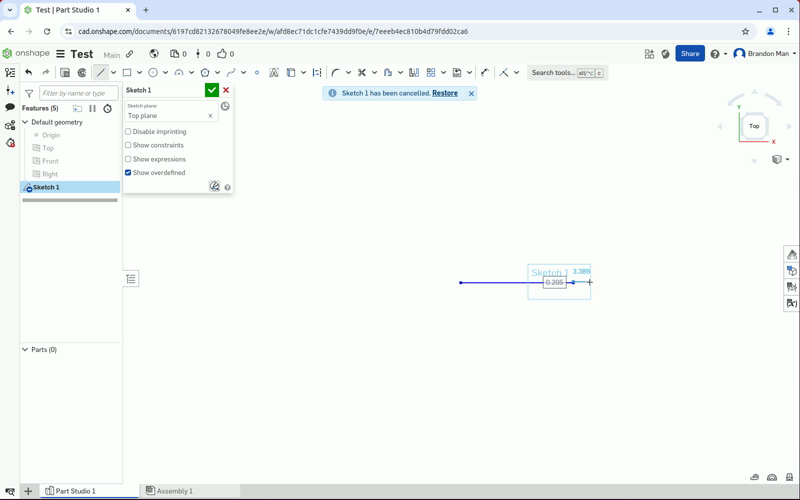
mouse_move(564, 281)
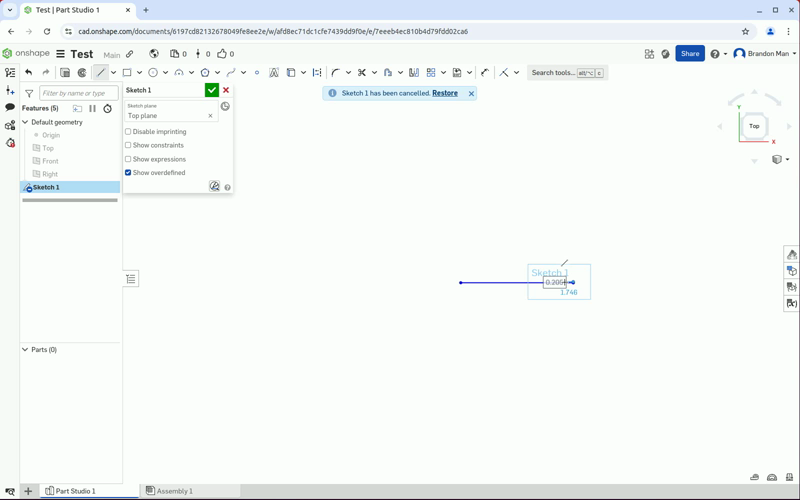
click(564, 281)
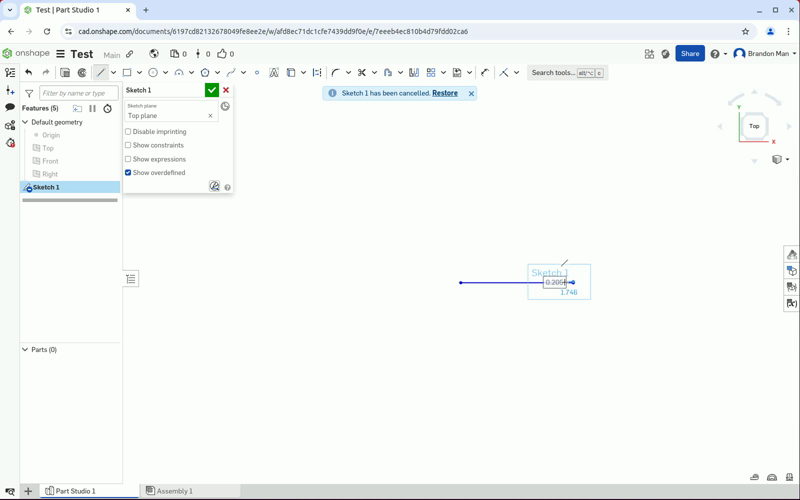
key_up(shift)
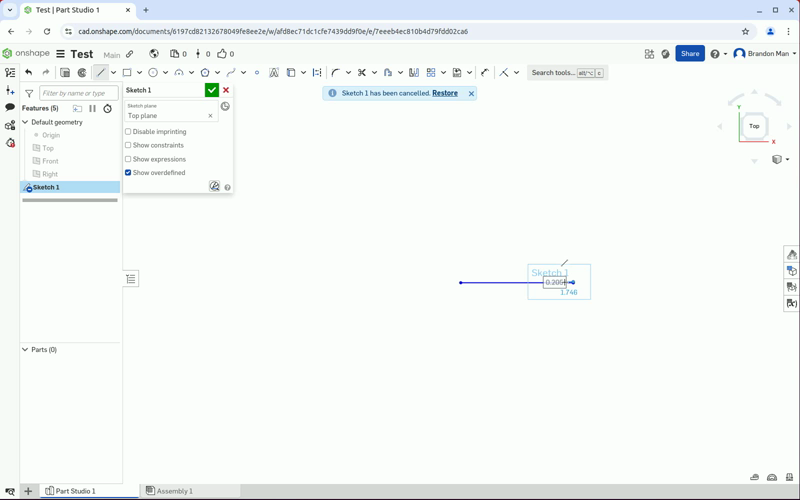
key_down(shift)
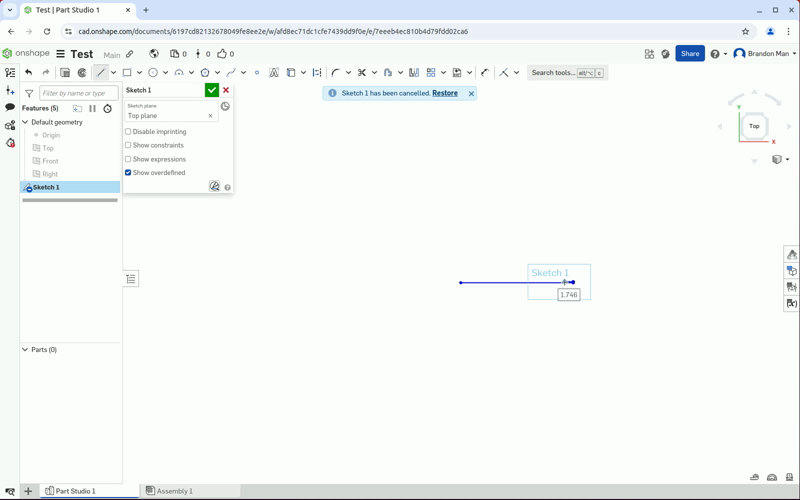
mouse_move(589, 281)
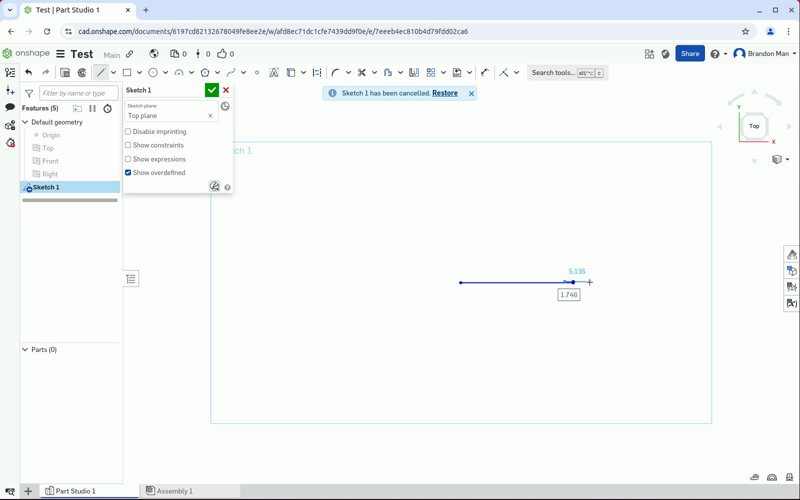
mouse_move(564, 223)
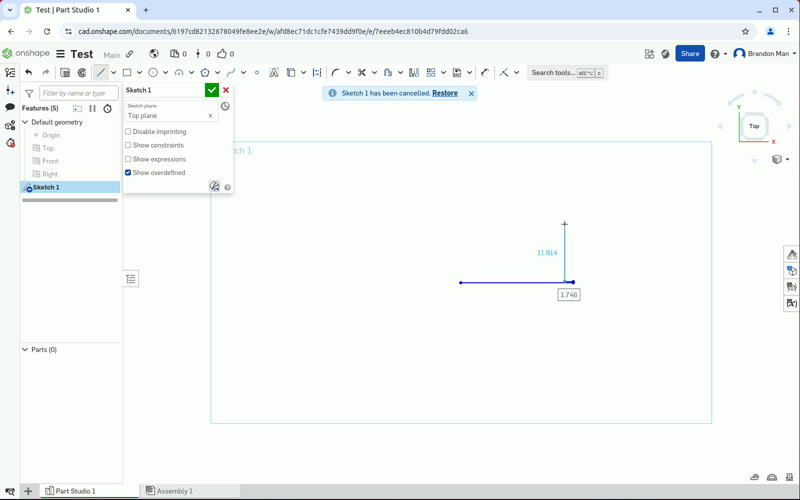
click(564, 223)
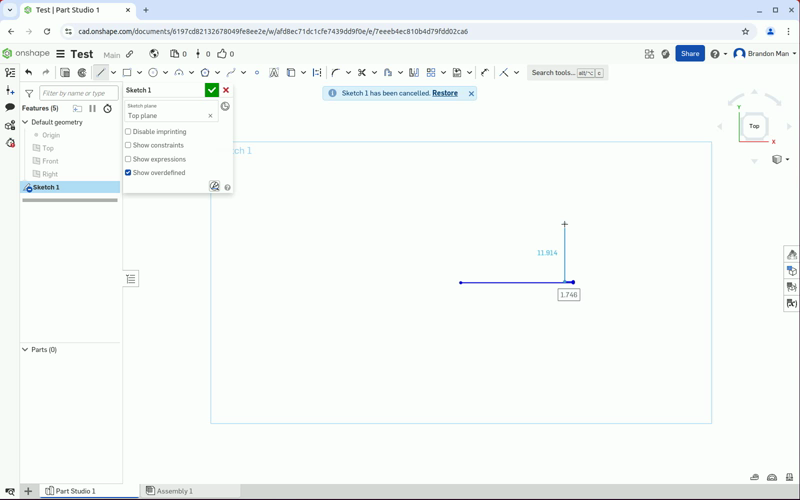
key_up(shift)
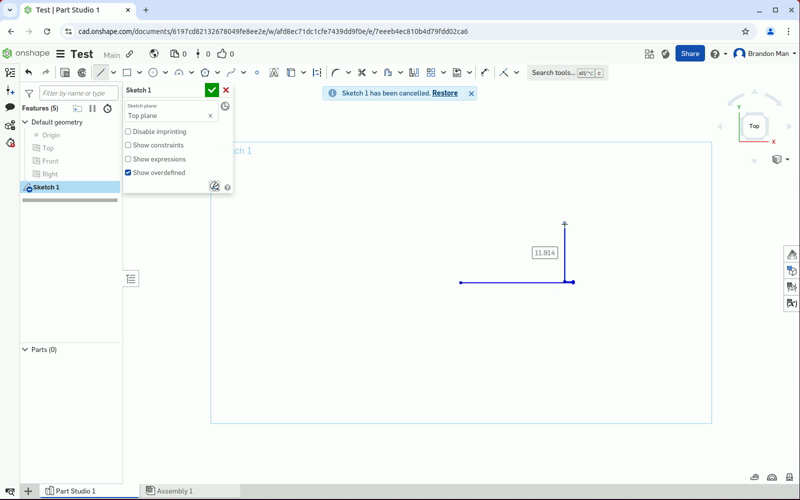
key_down(shift)
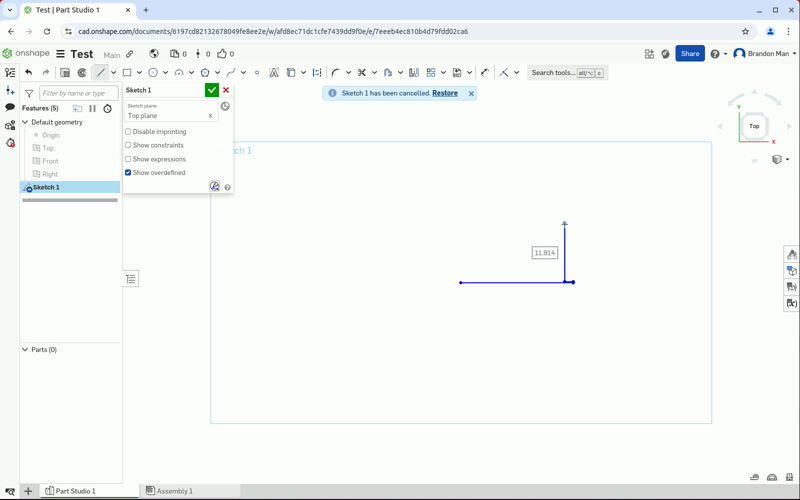
mouse_move(589, 223)
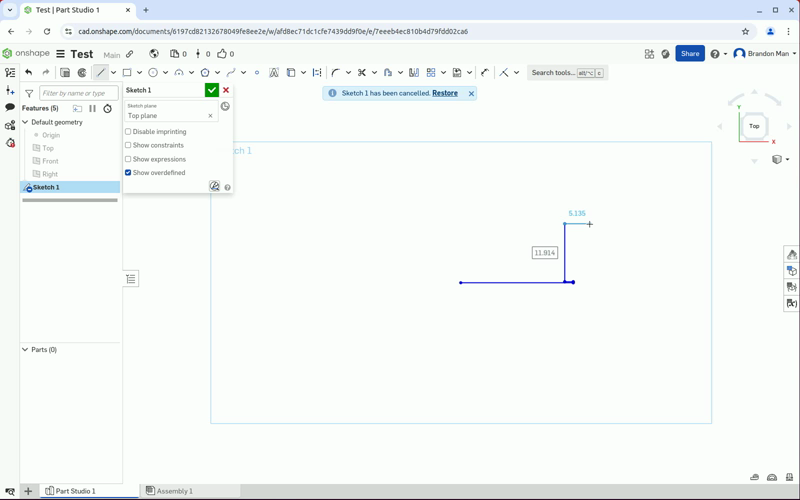
mouse_move(573, 223)
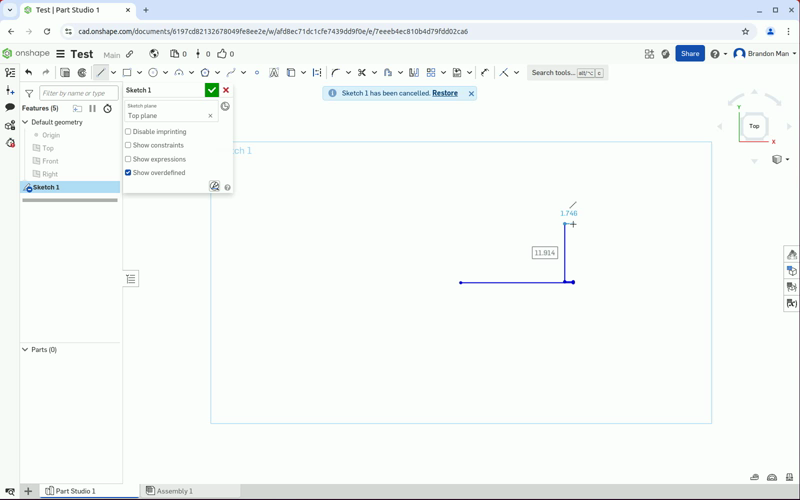
click(573, 223)
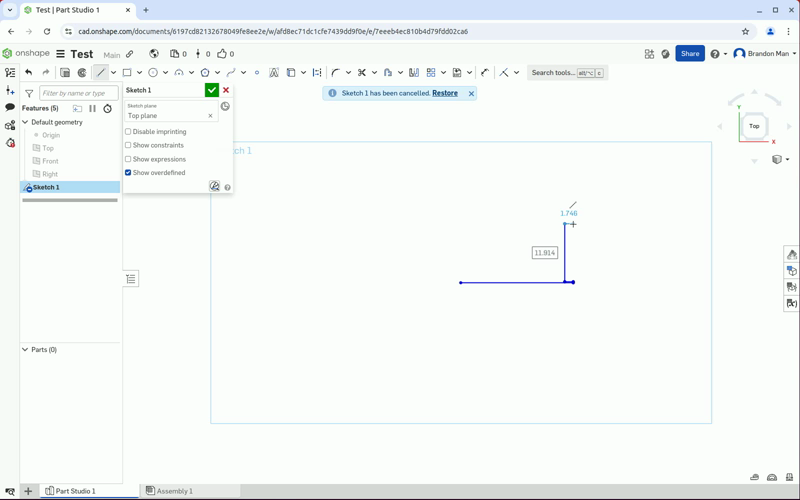
key_up(shift)
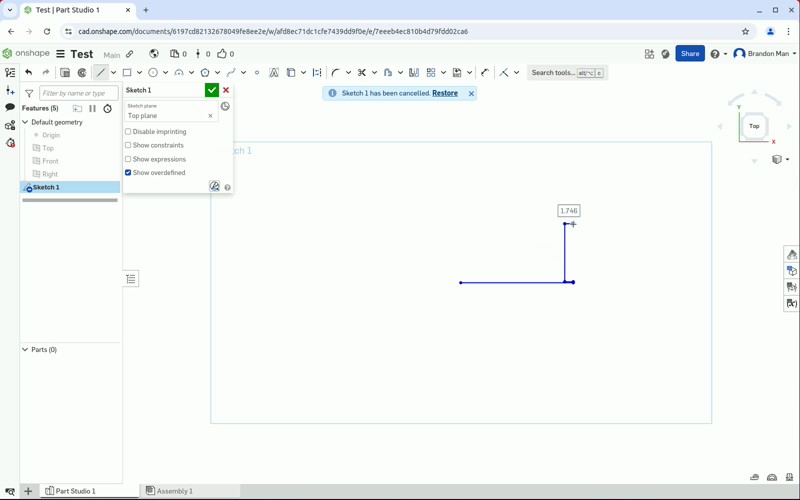
key_down(shift)
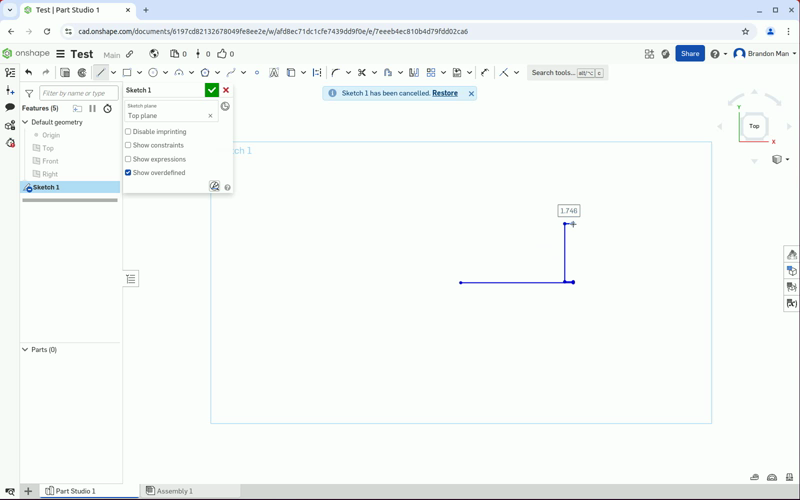
mouse_move(589, 223)
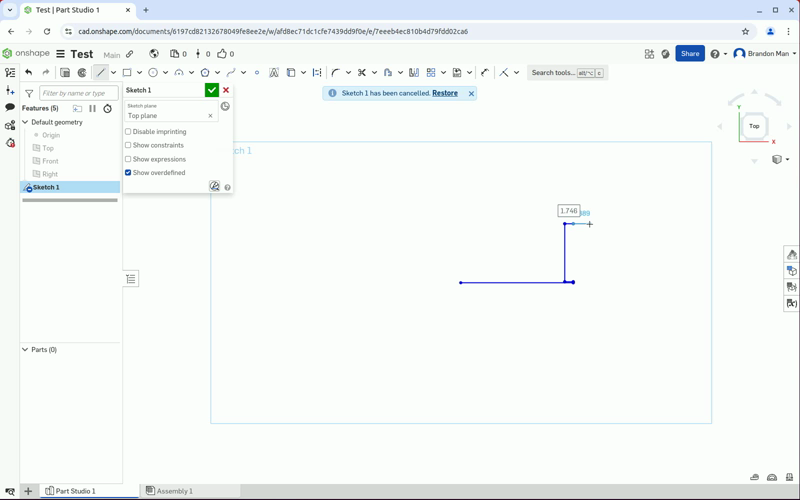
mouse_move(573, 222)
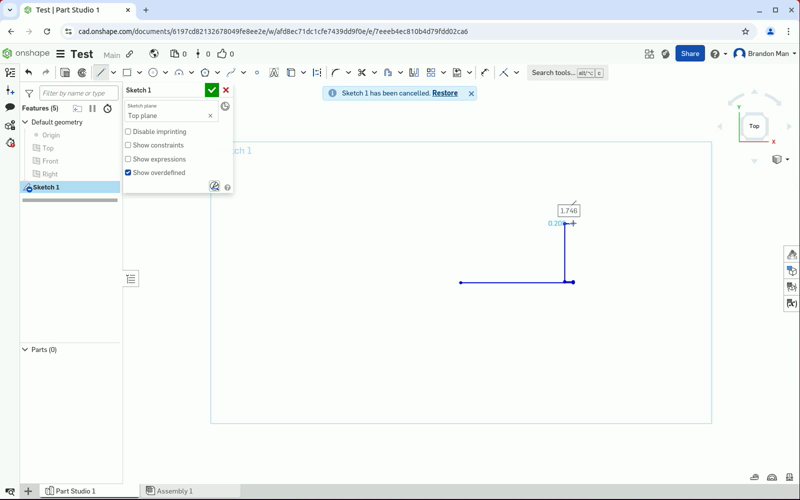
scroll(6)
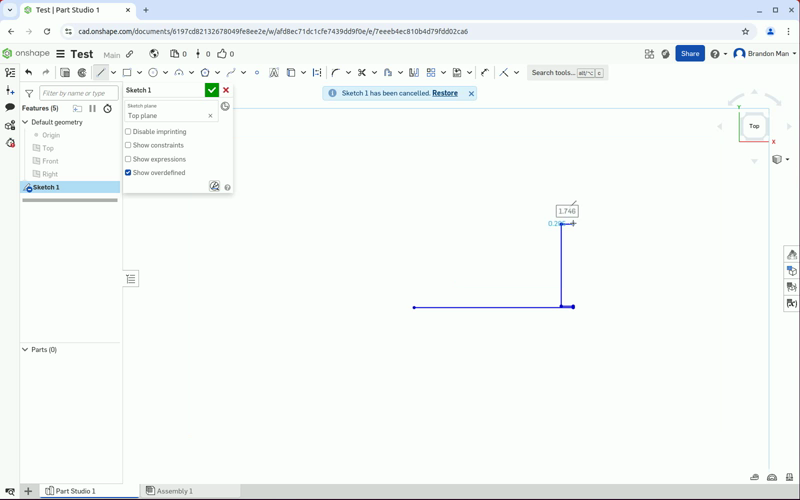
scroll(6)
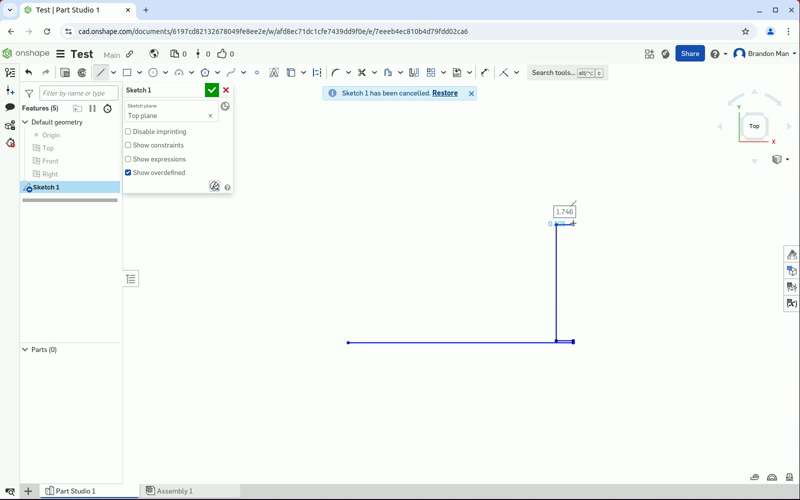
scroll(6)
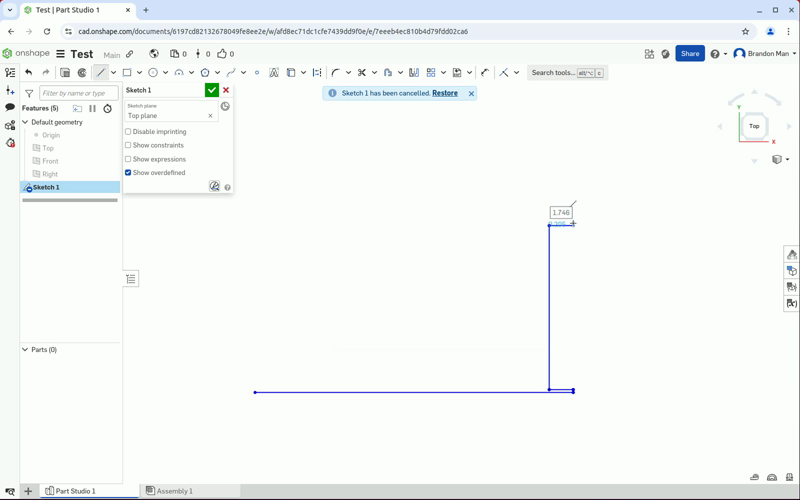
scroll(6)
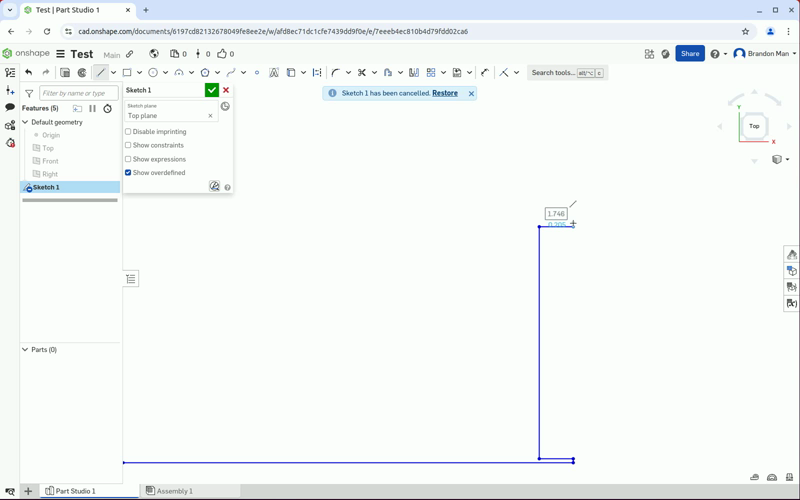
scroll(6)
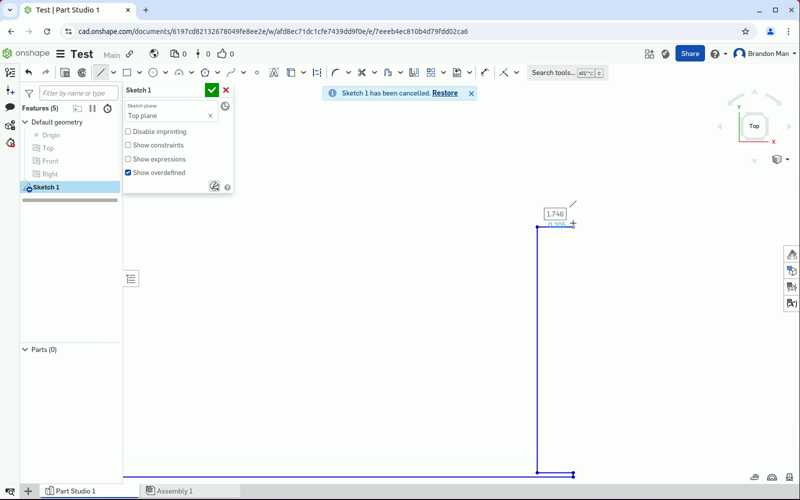
scroll(6)
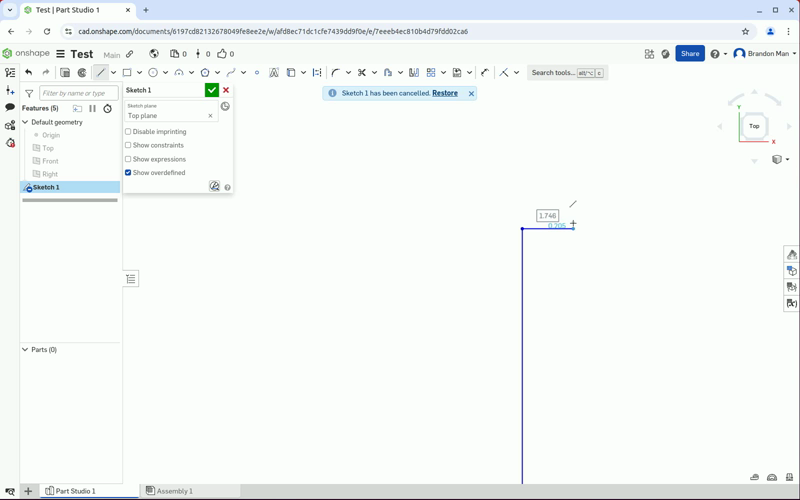
scroll(6)
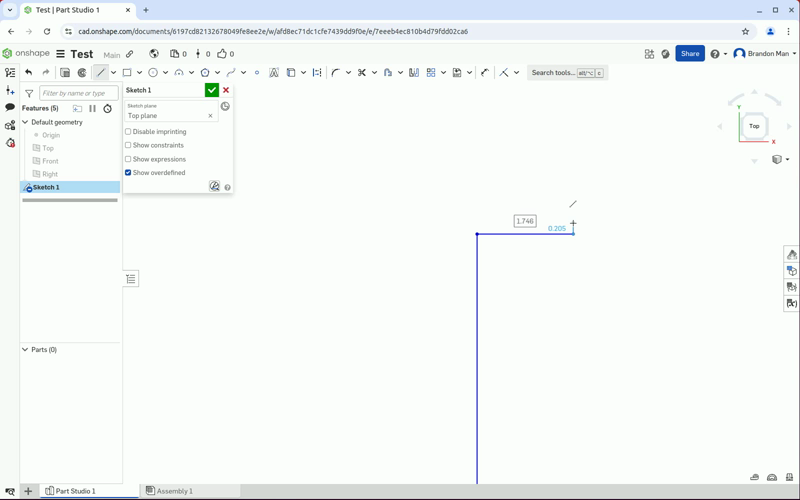
click(573, 222)
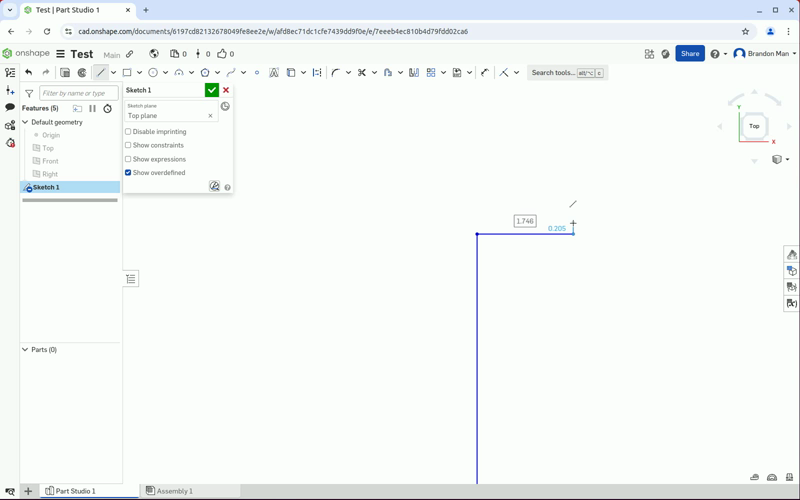
scroll(-6)
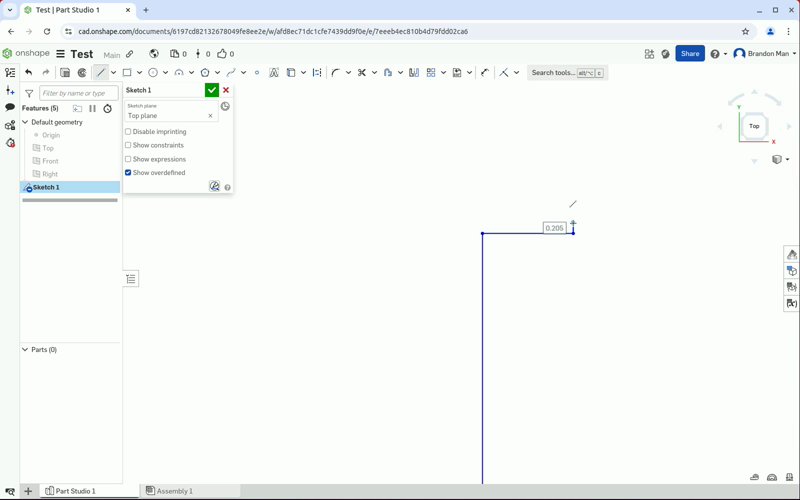
scroll(-6)
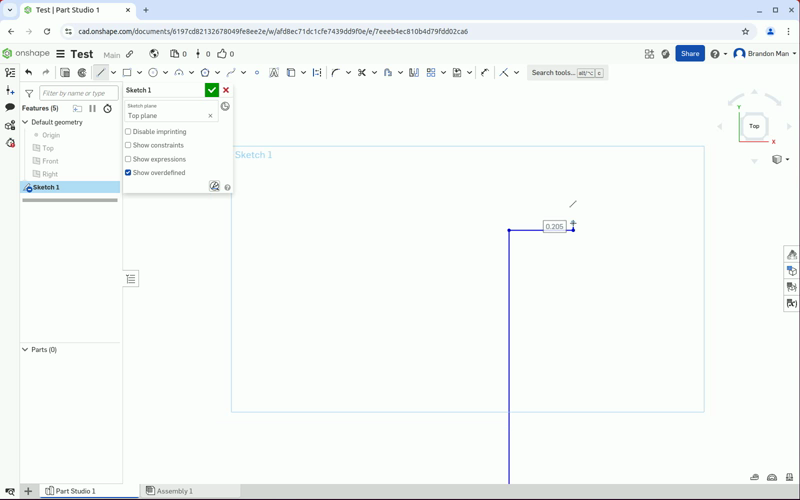
scroll(-6)
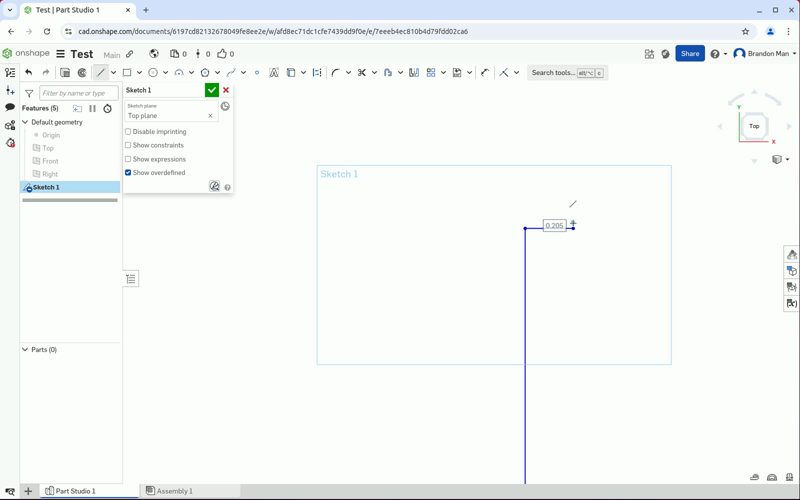
scroll(-6)
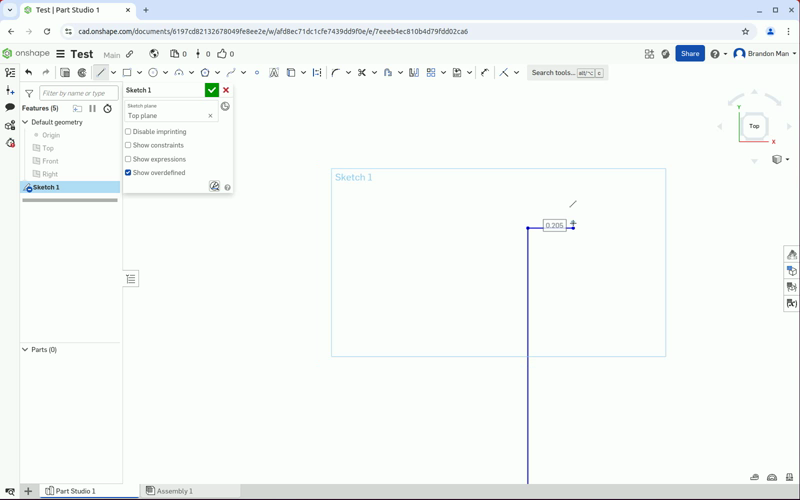
scroll(-6)
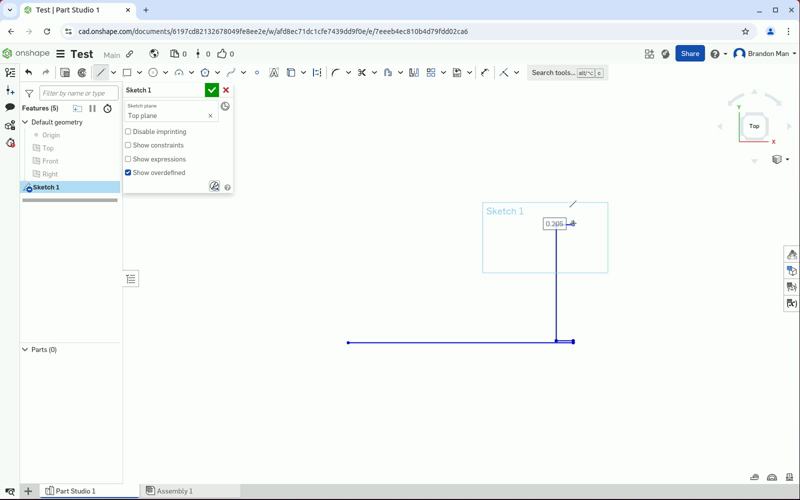
scroll(-6)
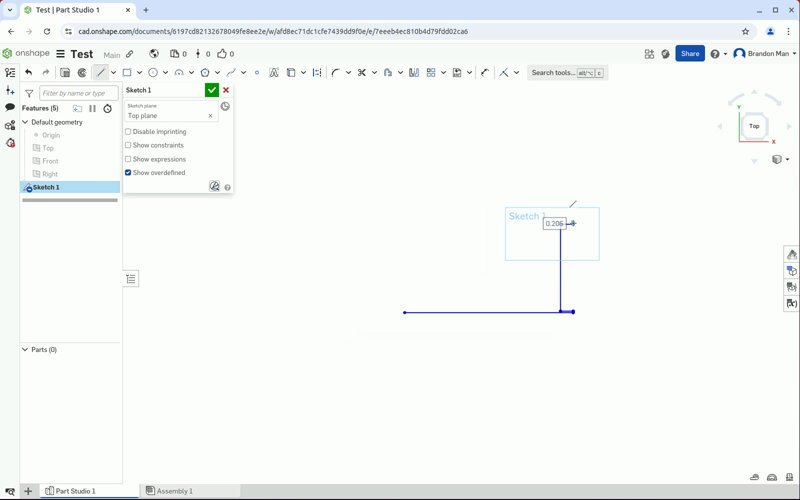
scroll(-6)
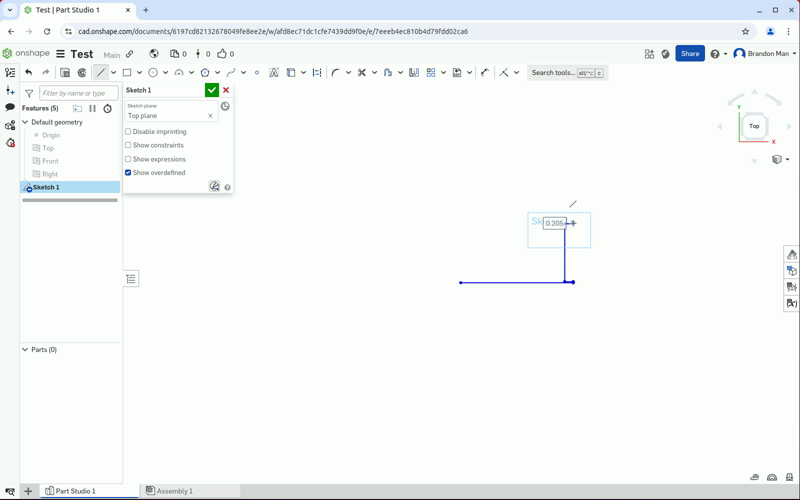
key_up(shift)
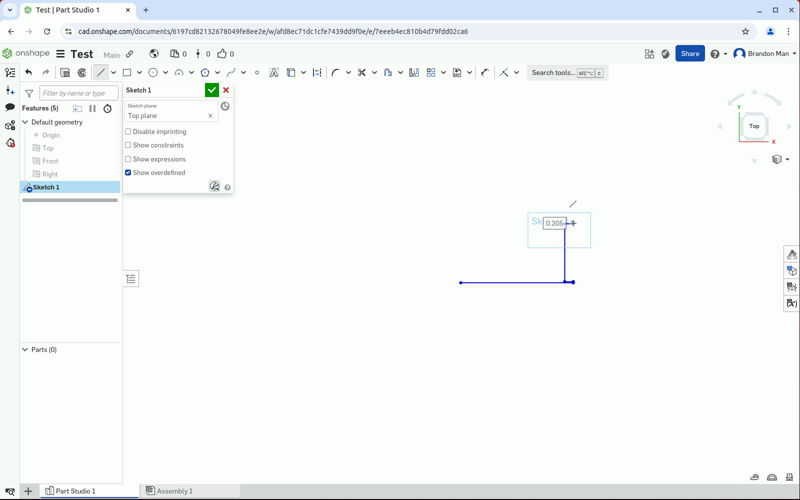
key_down(shift)
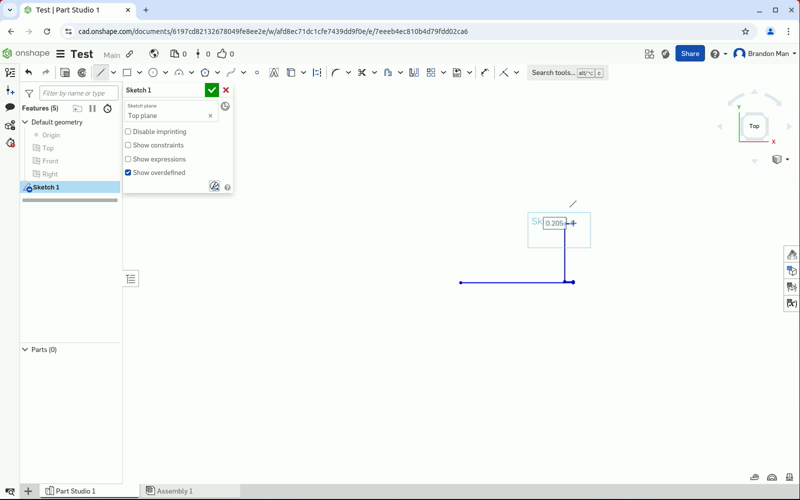
mouse_move(460, 222)
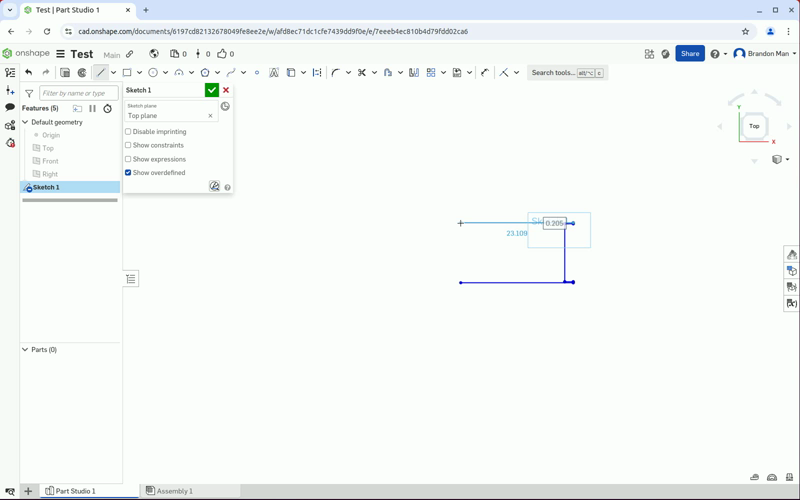
click(460, 222)
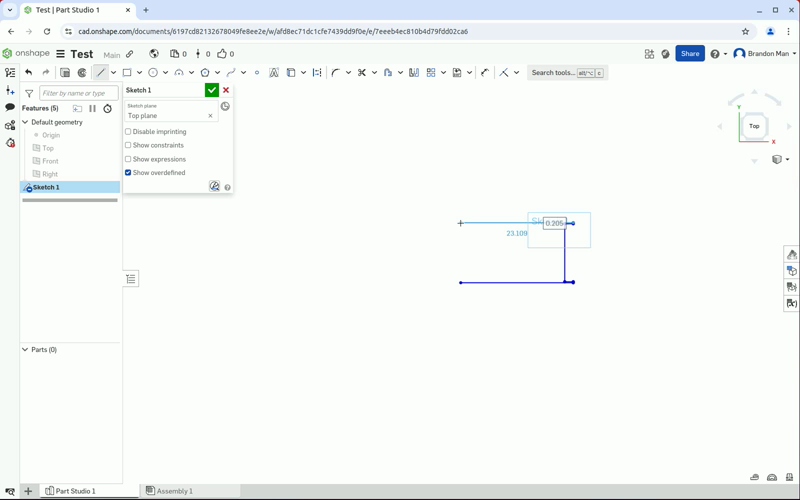
key_up(shift)
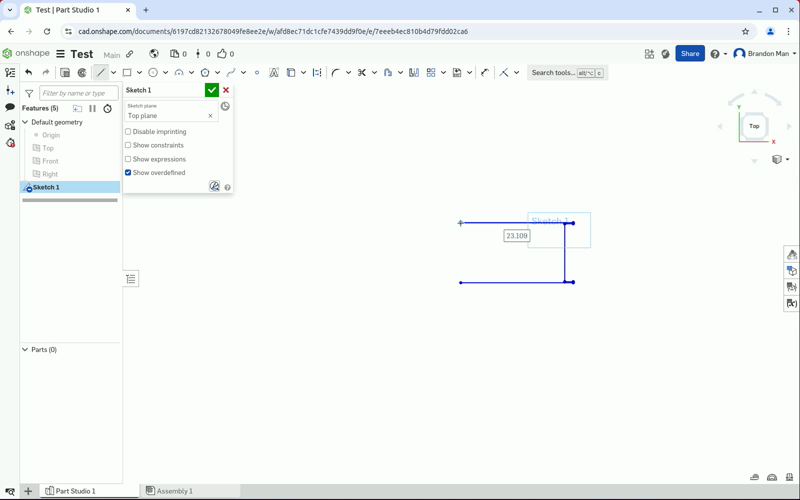
key_down(shift)
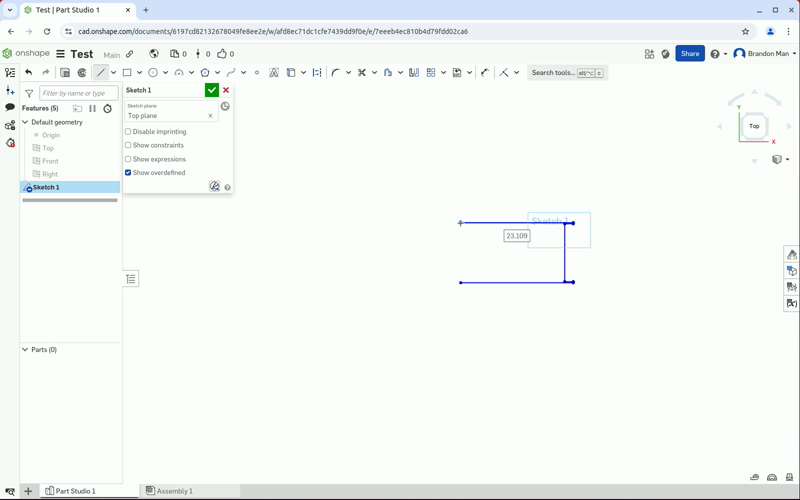
mouse_move(460, 282)
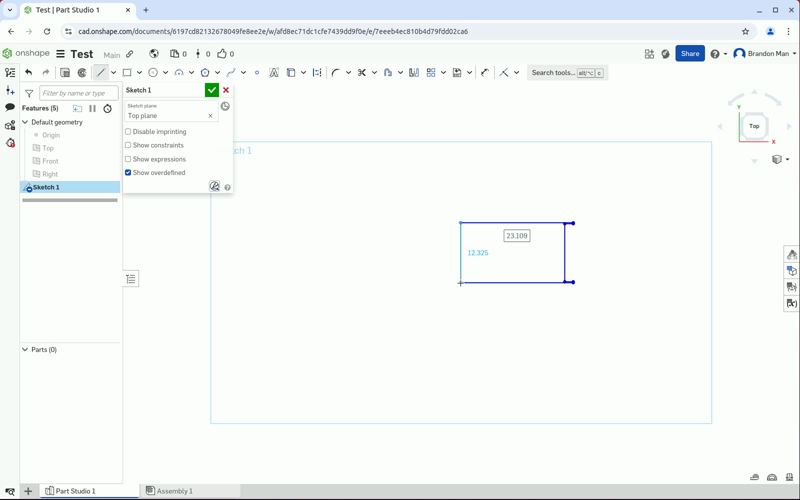
key_up(shift)
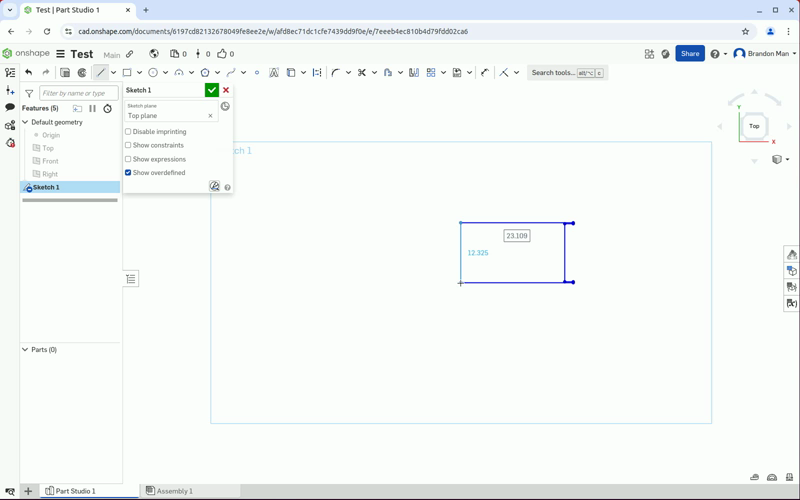
click(460, 282)
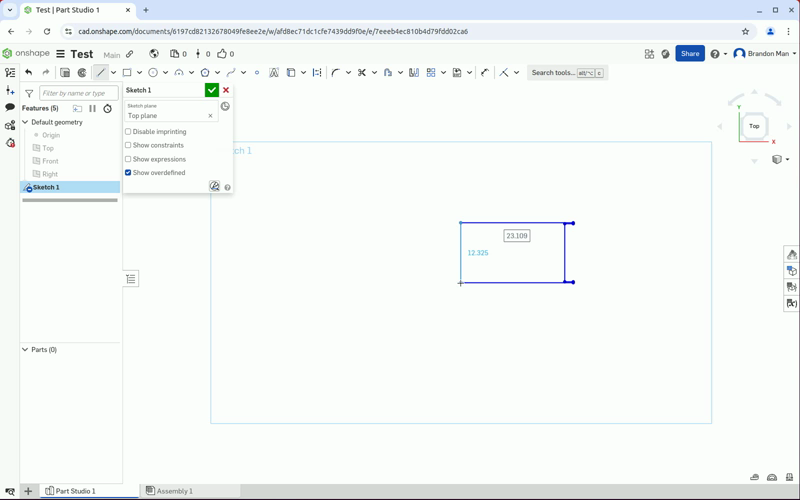
key(esc)
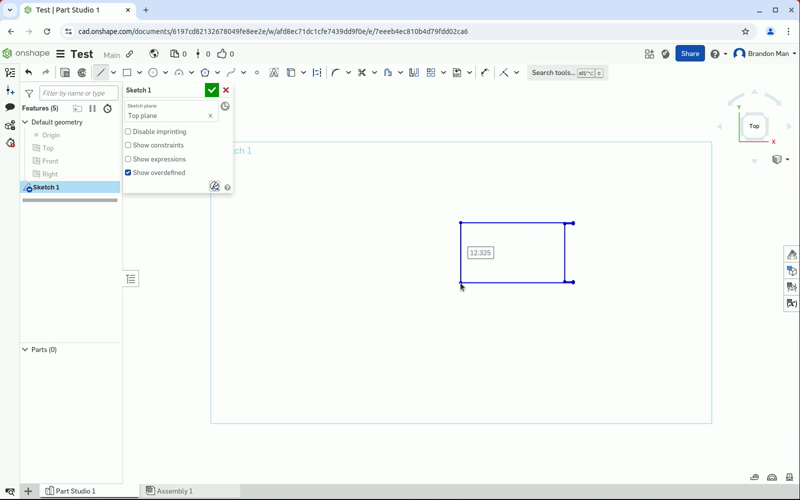
mouse_move(475, 236)
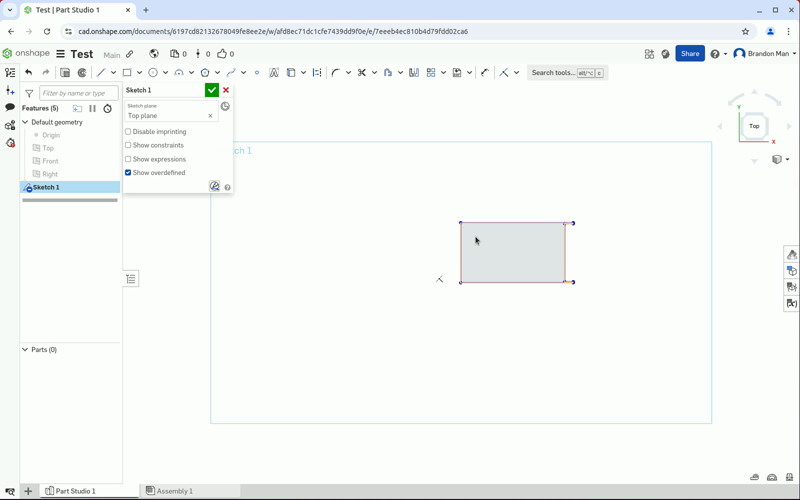
click(475, 236)
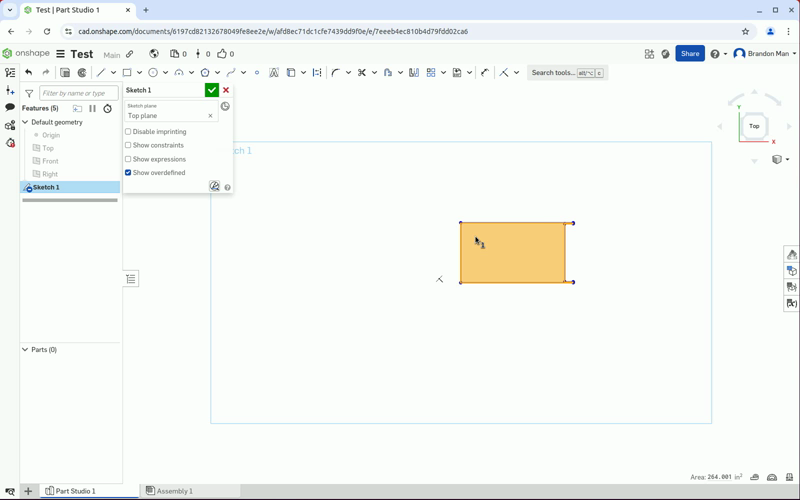
mouse_move(73, 352)
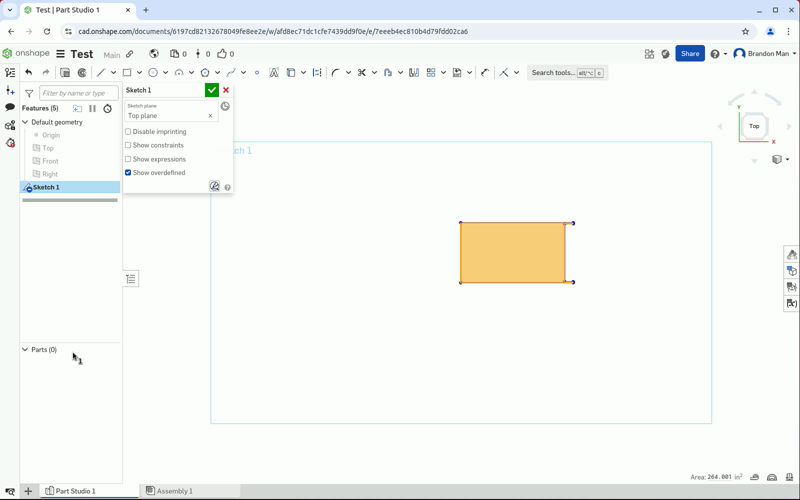
key(shift+y)
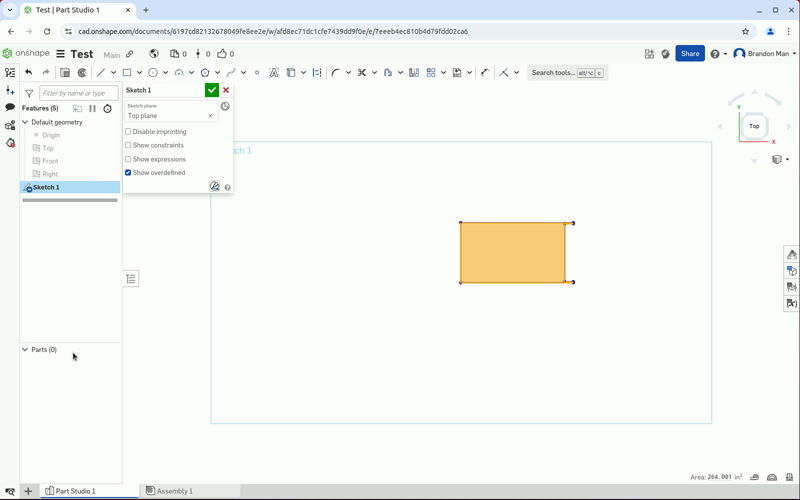
key(shift+e)
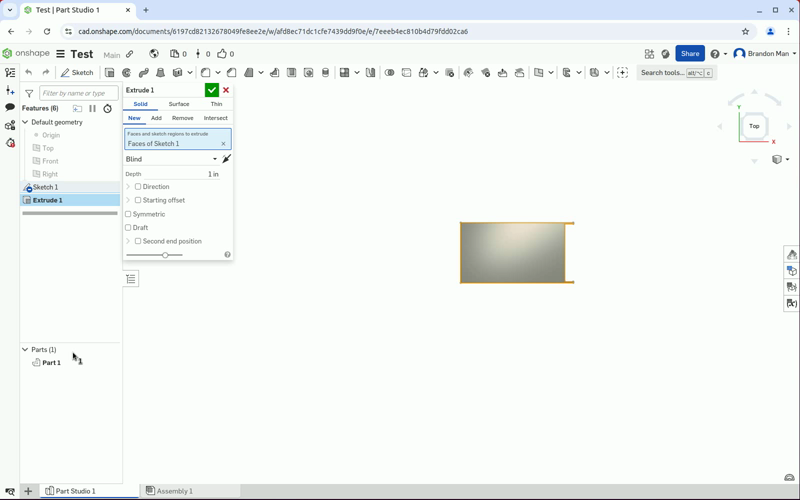
mouse_move(143, 106)
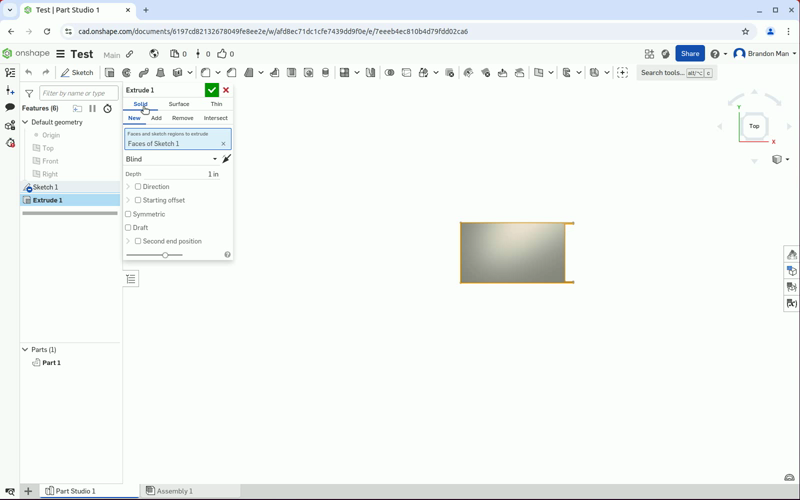
click(143, 106)
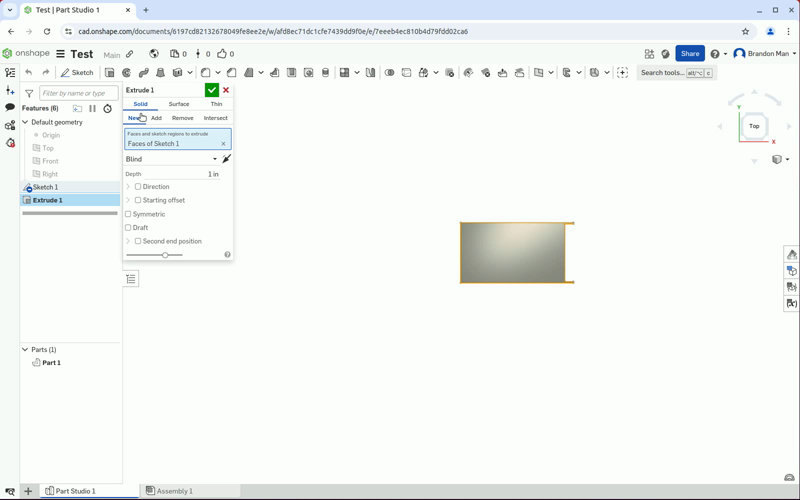
mouse_move(137, 120)
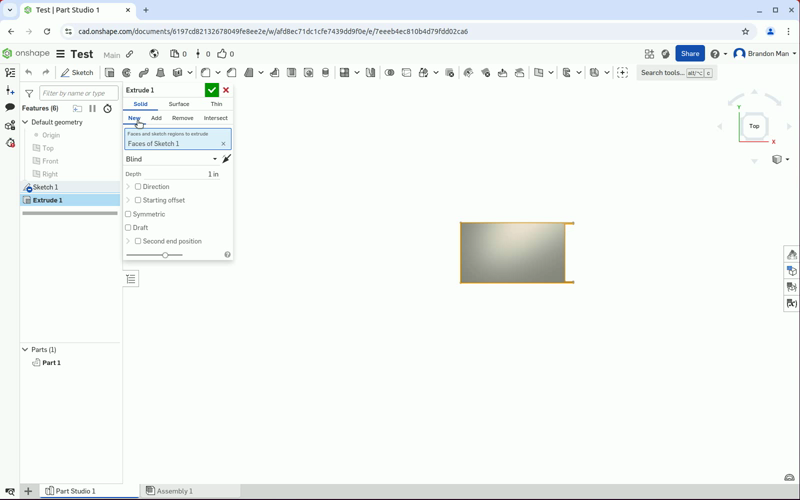
click(137, 120)
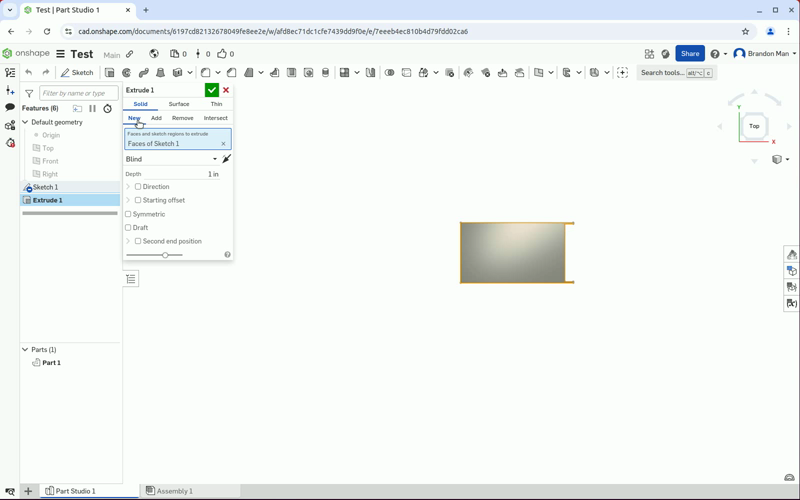
key(tab, 4)
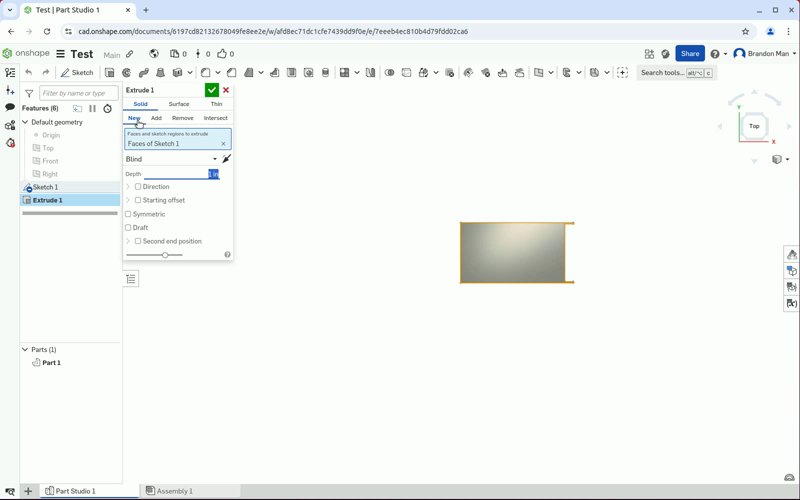
text(3.129)
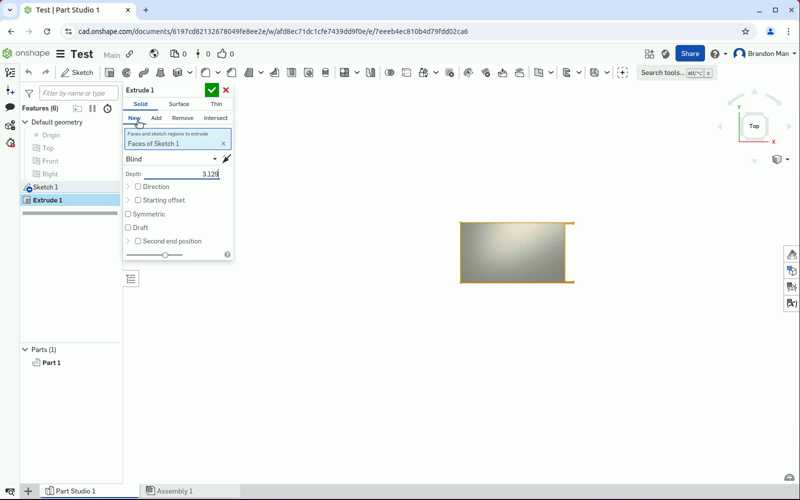
key(enter)
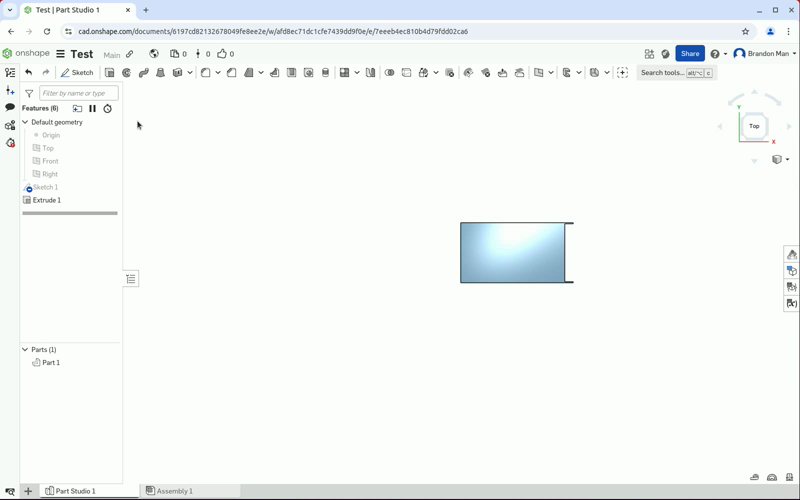
key(shift+h)
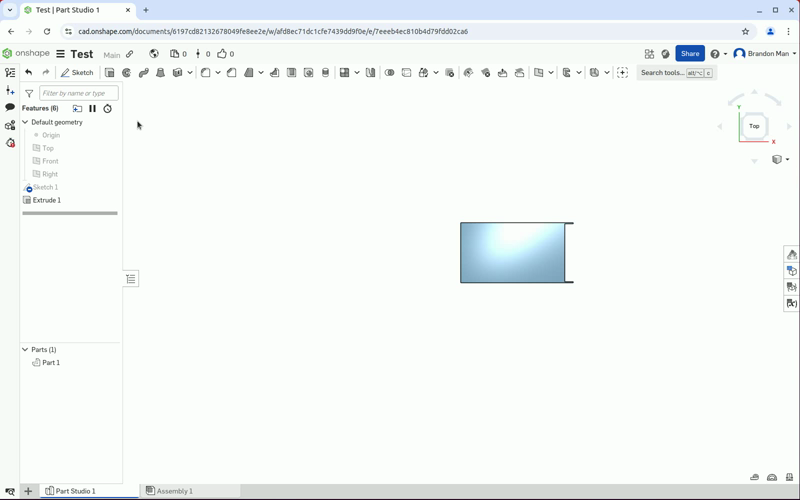
key(shift+h)
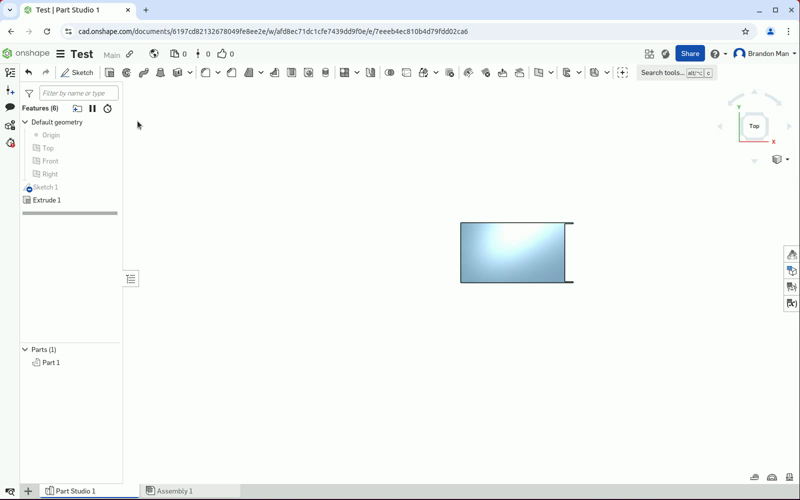
mouse_move(73, 189)
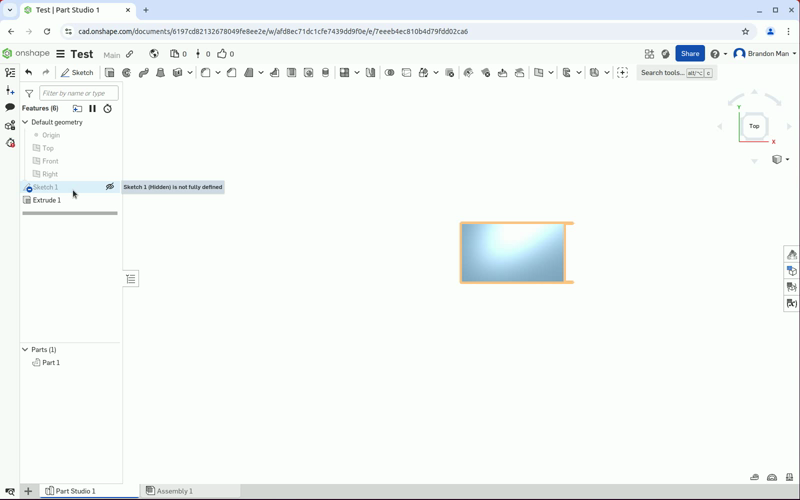
click(73, 189)
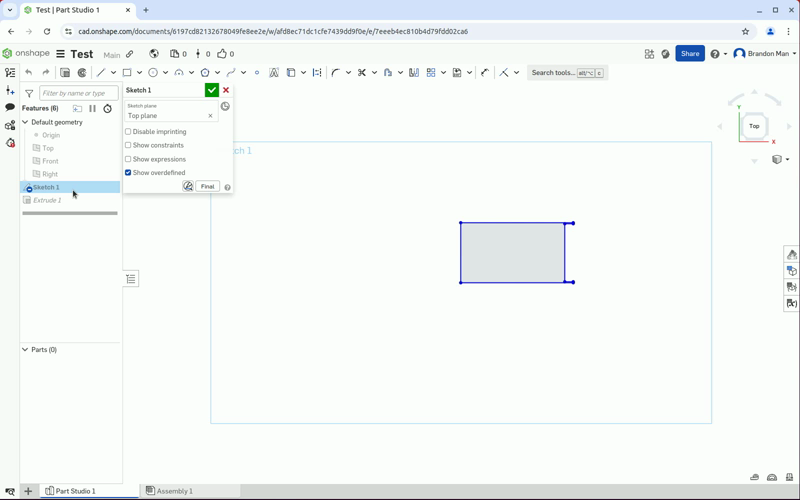
mouse_move(229, 92)
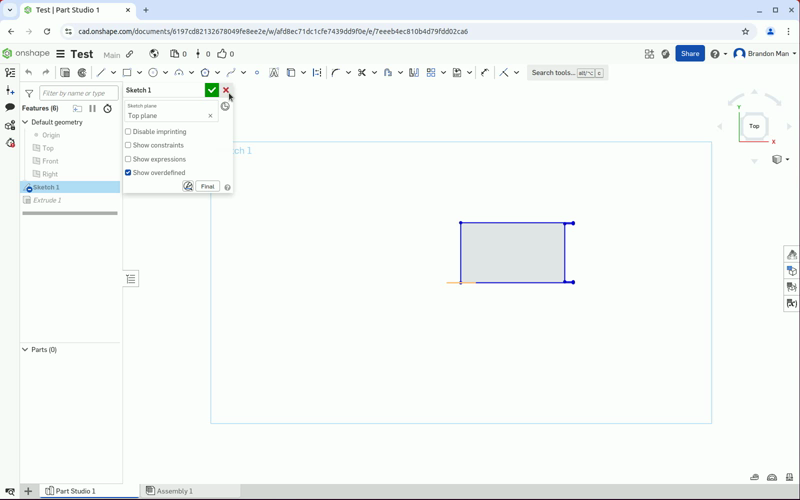
click(229, 92)
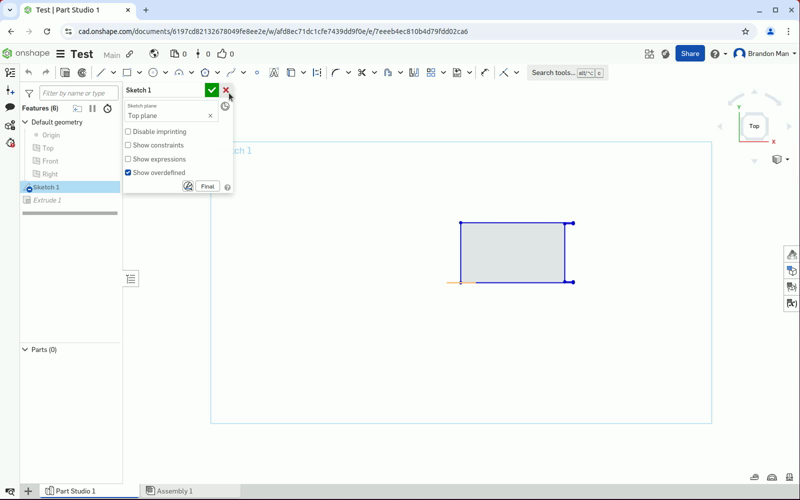
key(shift+s)
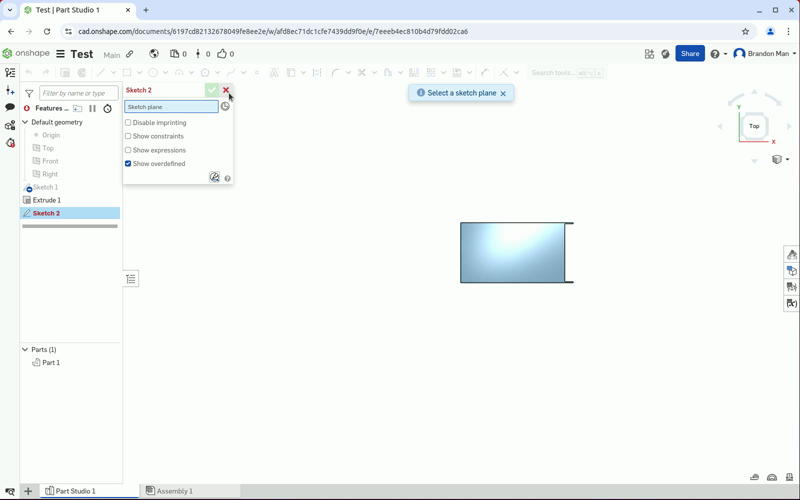
mouse_move(73, 150)
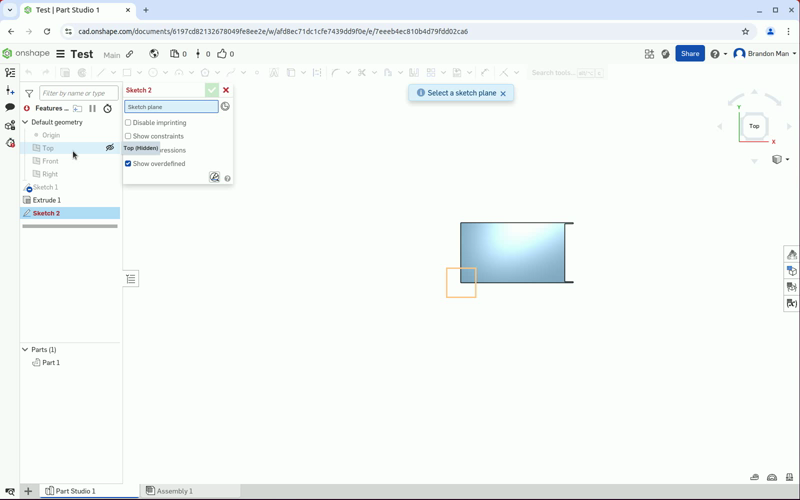
click(73, 150)
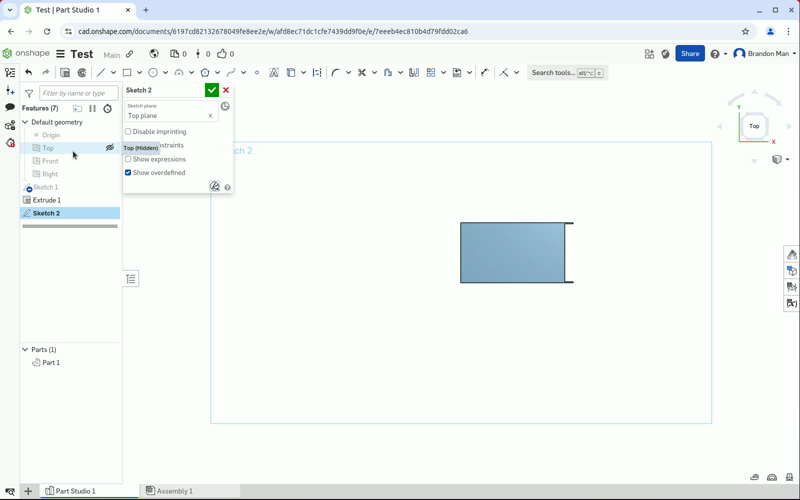
mouse_move(73, 352)
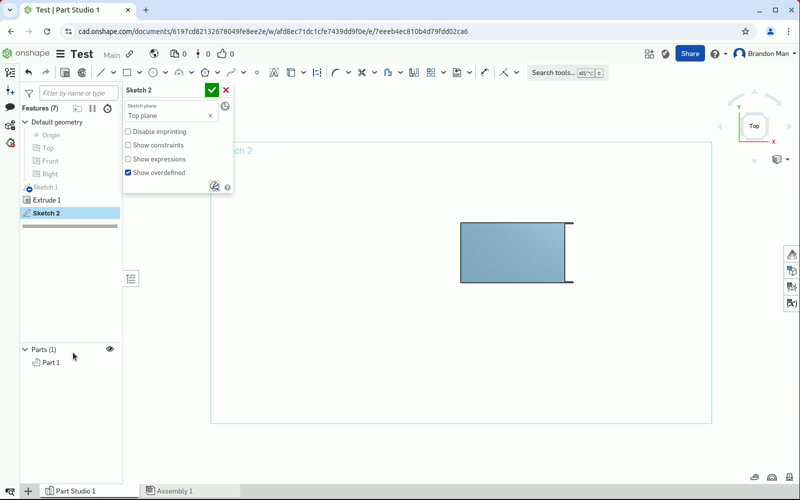
key(y)
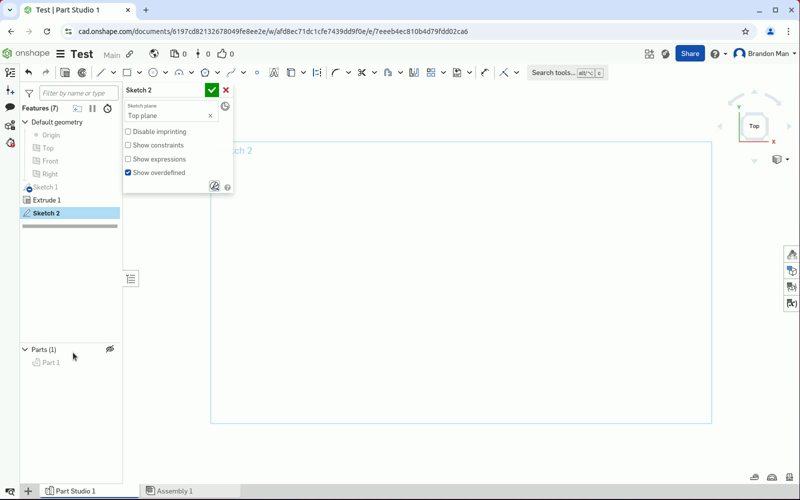
key(l)
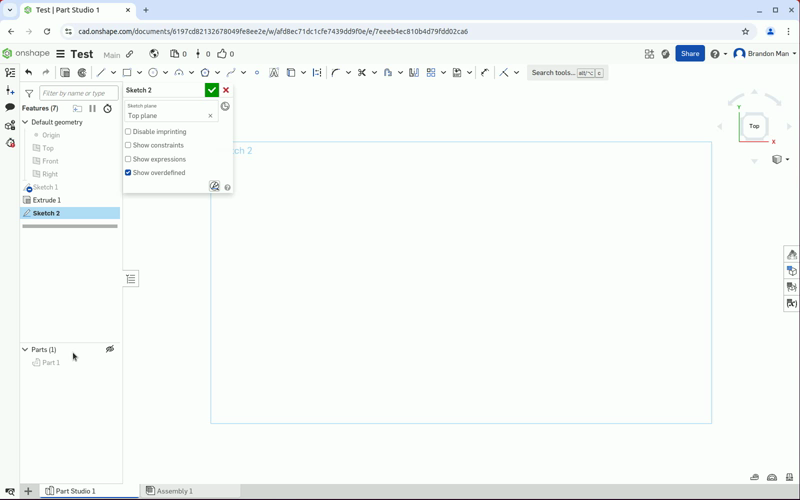
key_down(shift)
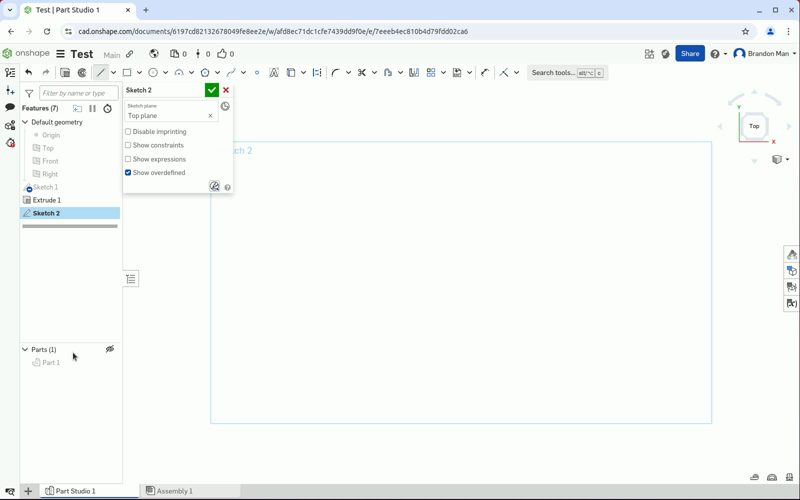
mouse_move(564, 281)
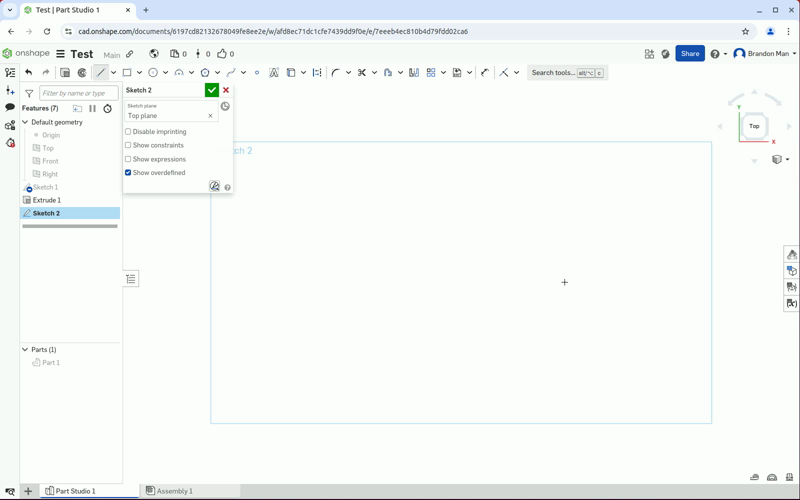
click(564, 281)
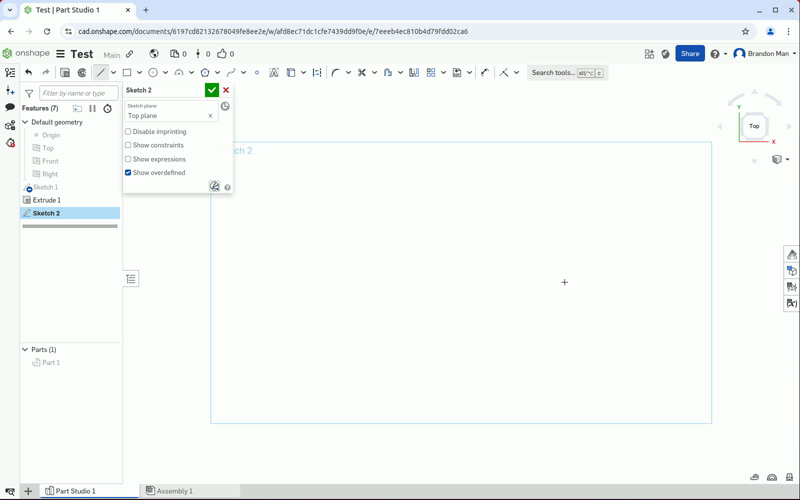
key_up(shift)
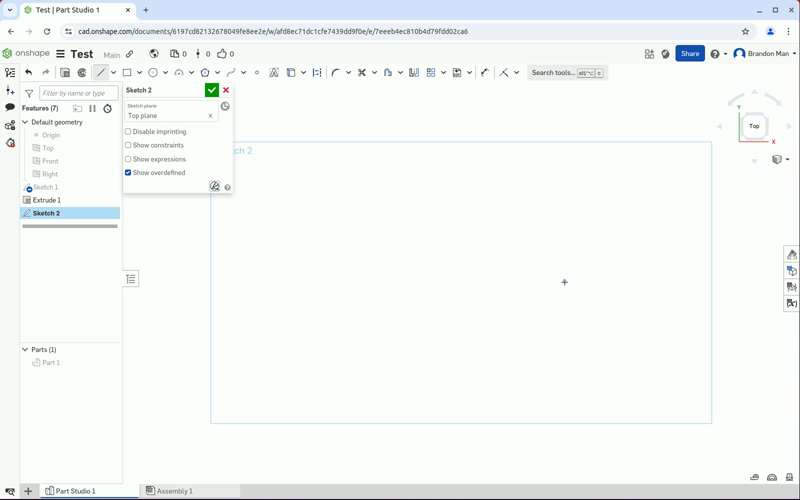
key_down(shift)
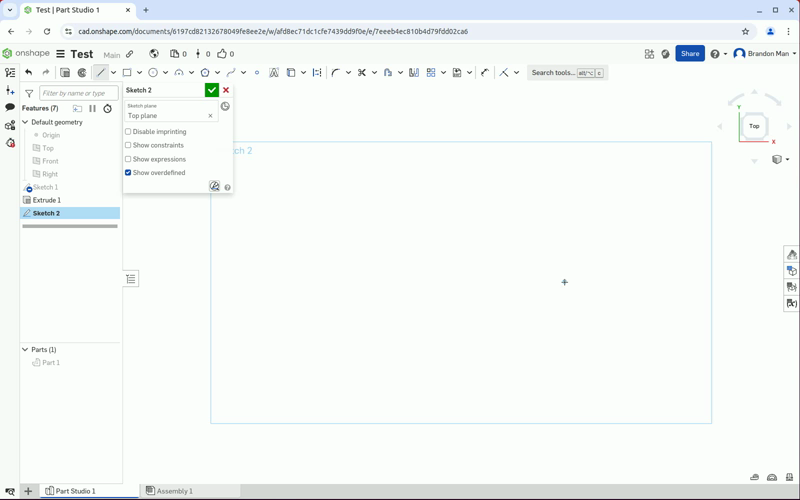
mouse_move(589, 281)
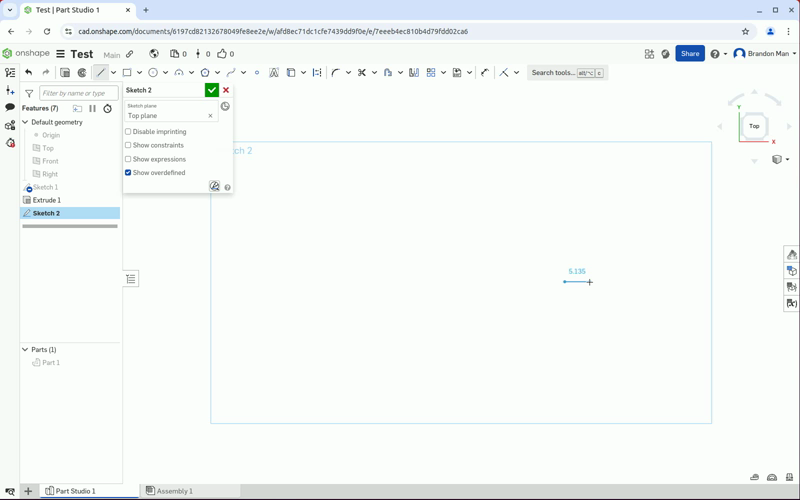
mouse_move(573, 281)
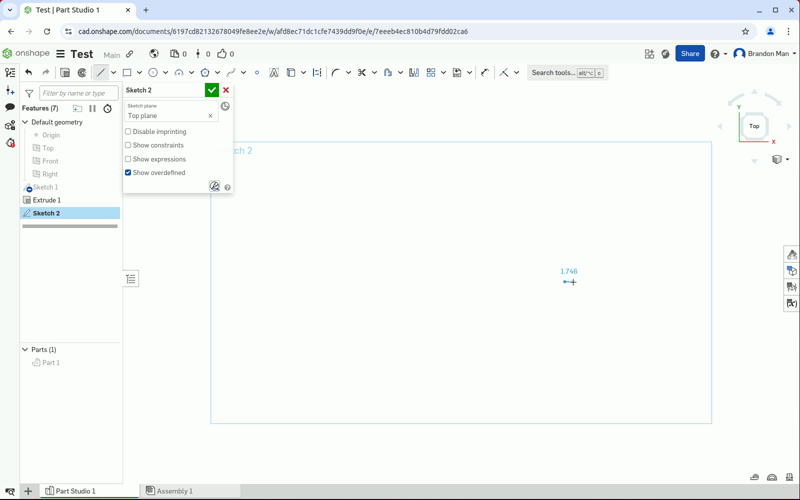
click(573, 281)
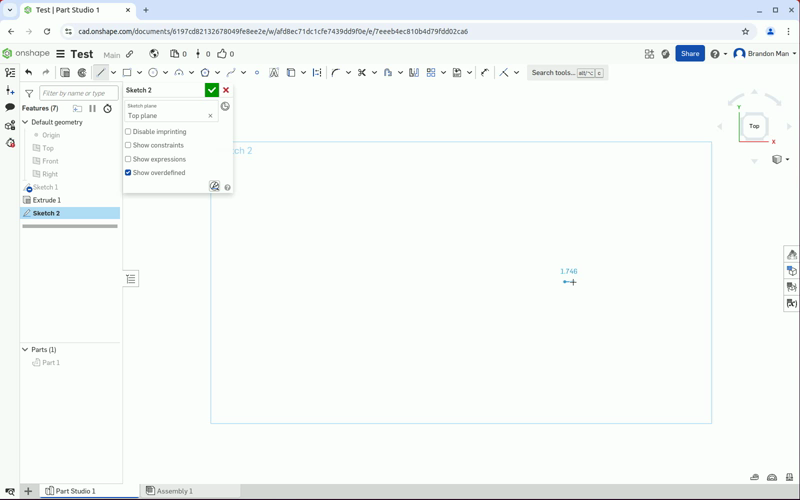
key_up(shift)
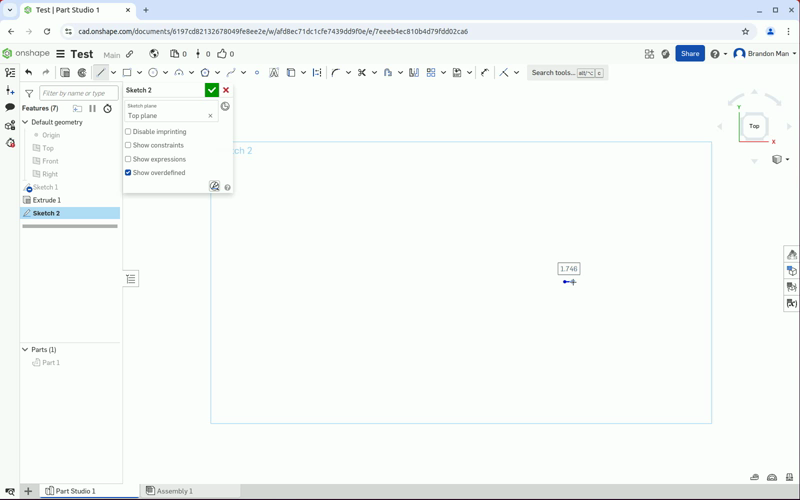
key_down(shift)
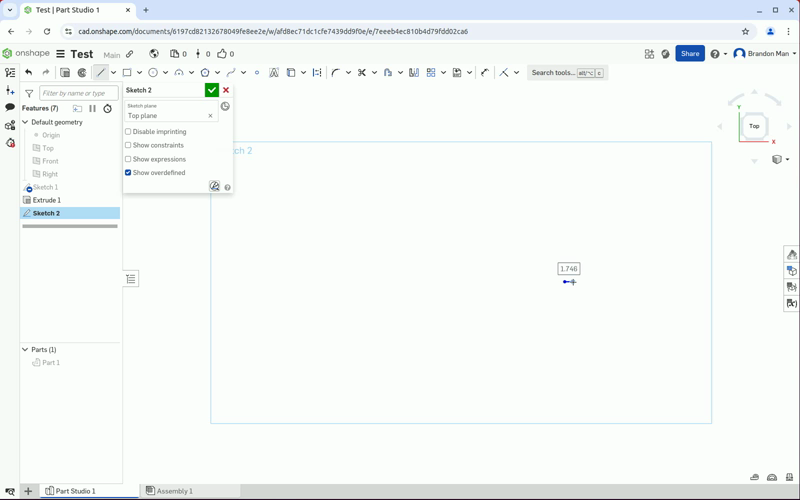
mouse_move(589, 281)
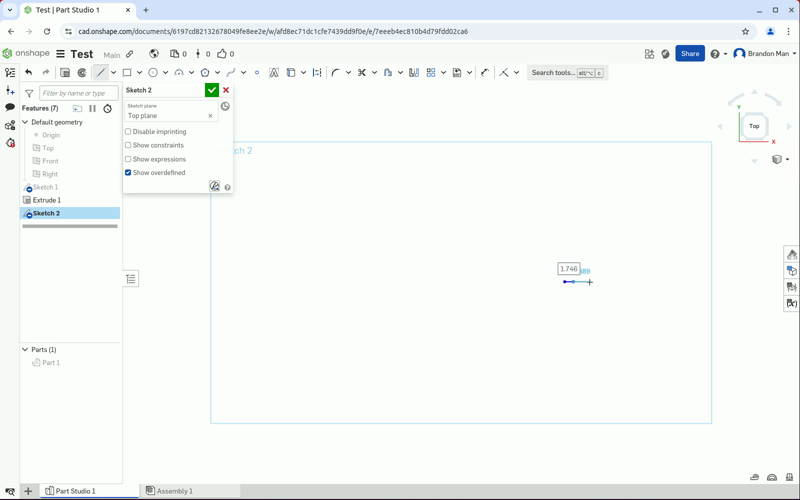
mouse_move(573, 222)
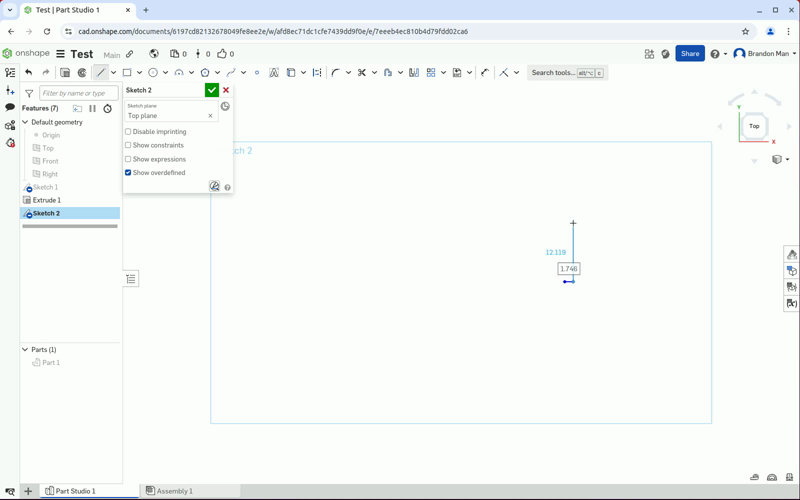
click(573, 222)
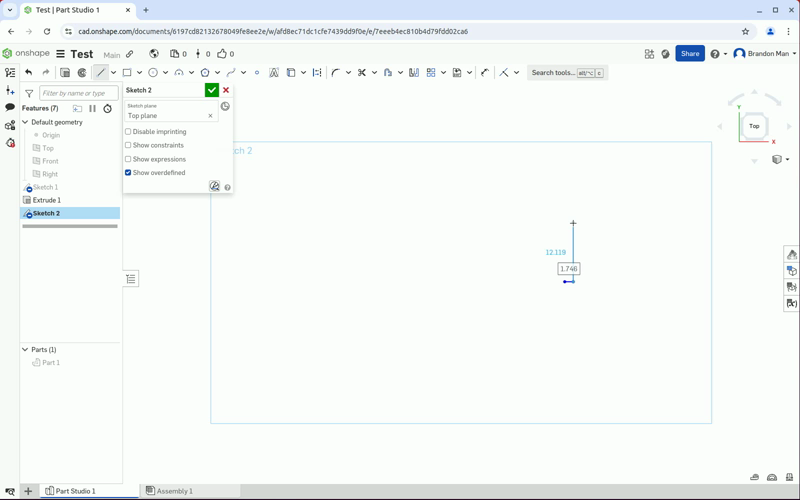
key_up(shift)
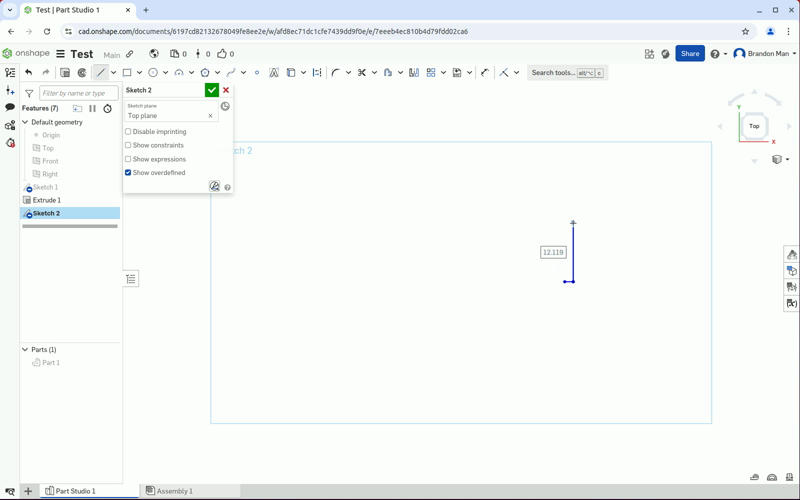
key_down(shift)
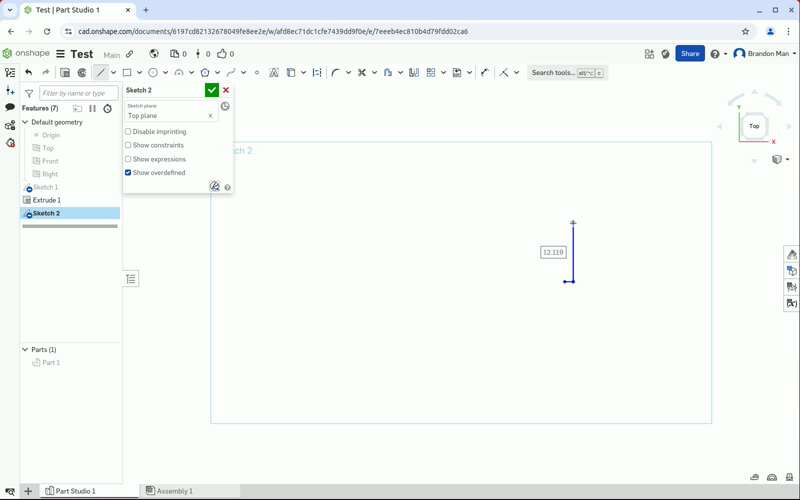
mouse_move(589, 222)
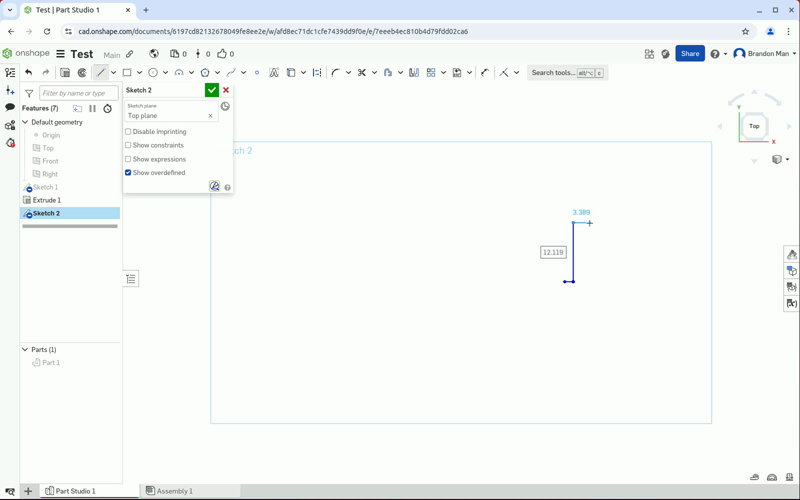
mouse_move(564, 222)
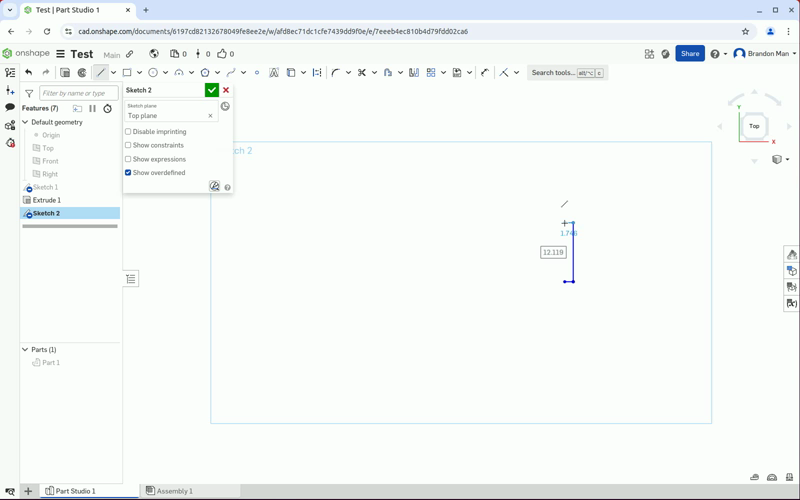
click(564, 222)
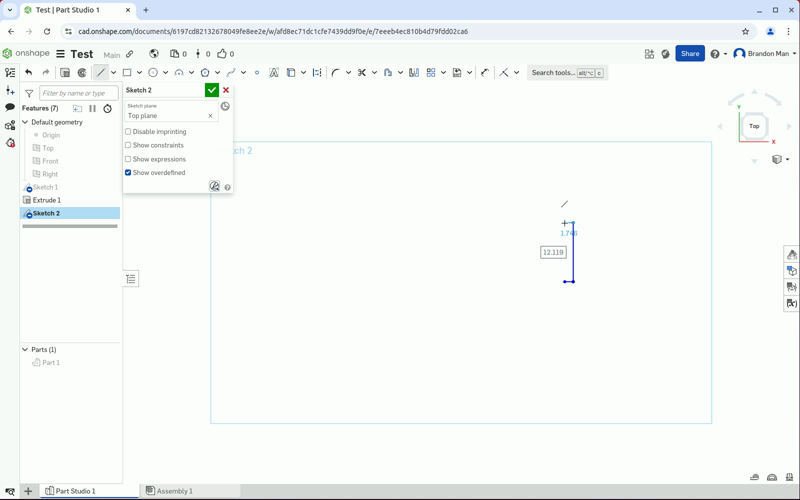
key_up(shift)
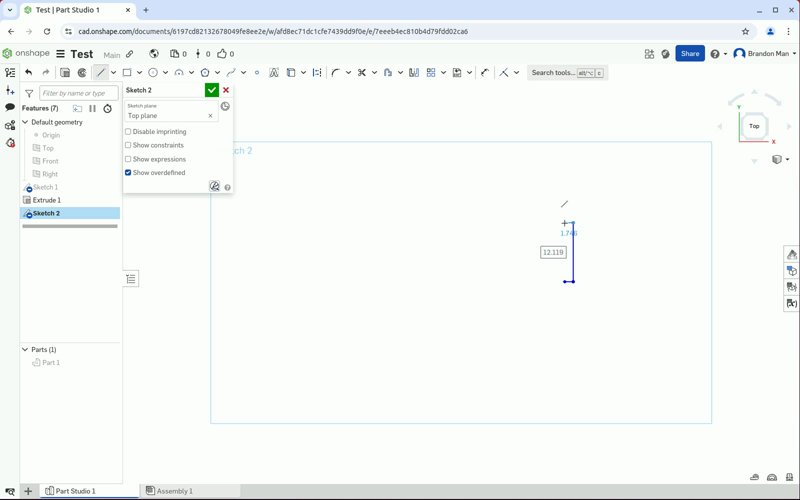
mouse_move(589, 222)
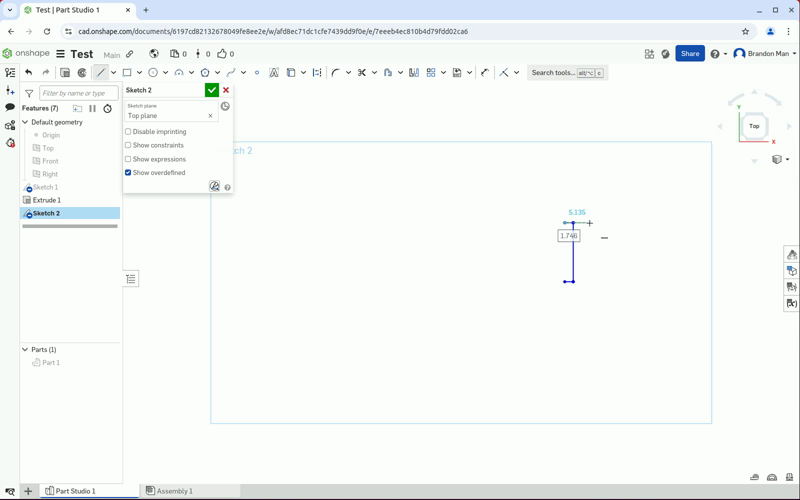
key_down(shift)
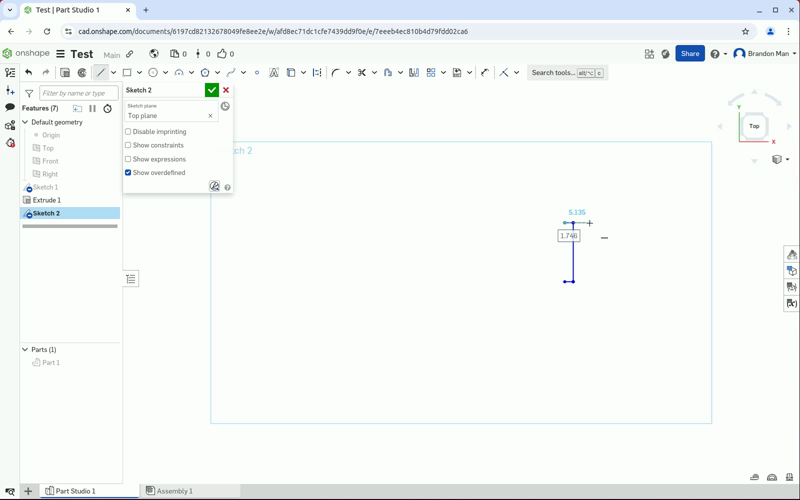
mouse_move(564, 281)
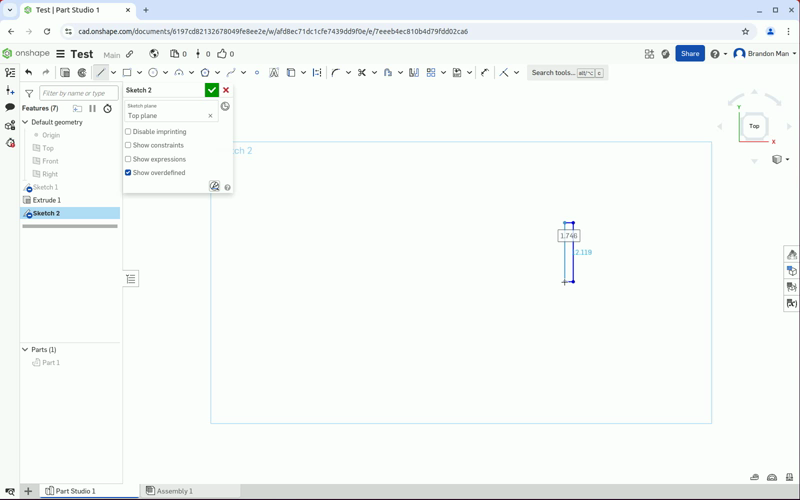
key_up(shift)
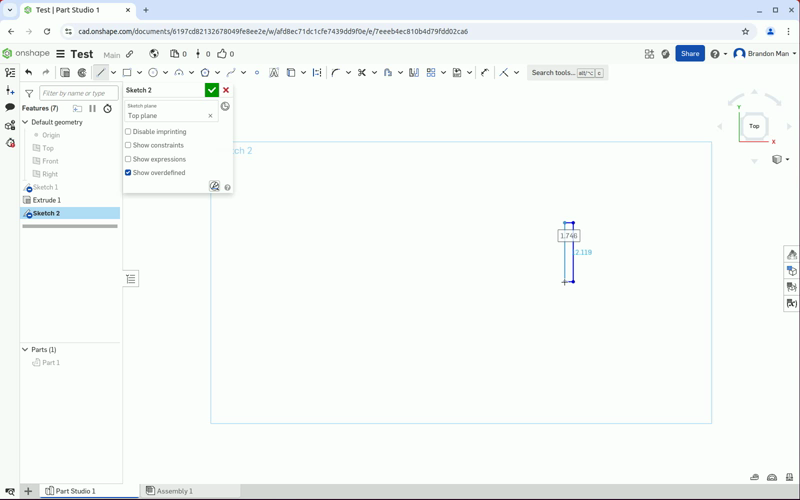
click(564, 281)
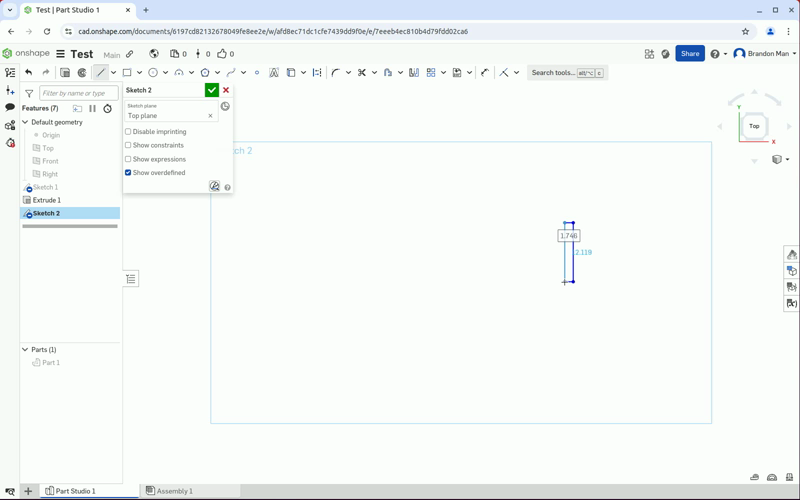
key(esc)
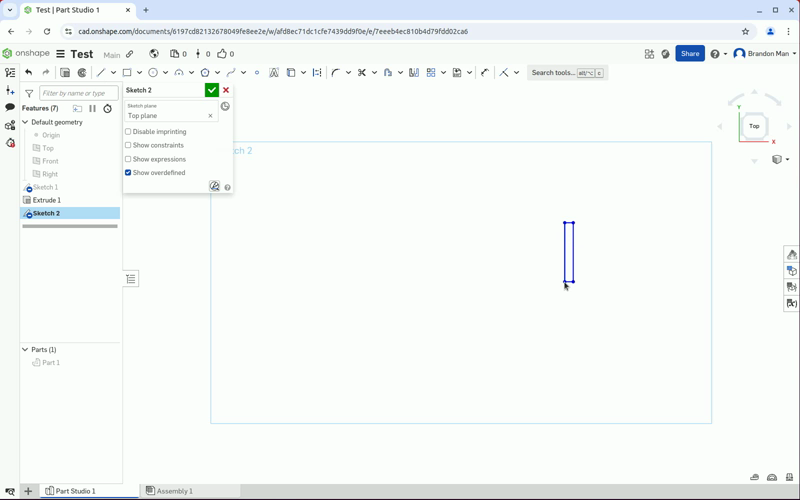
mouse_move(568, 253)
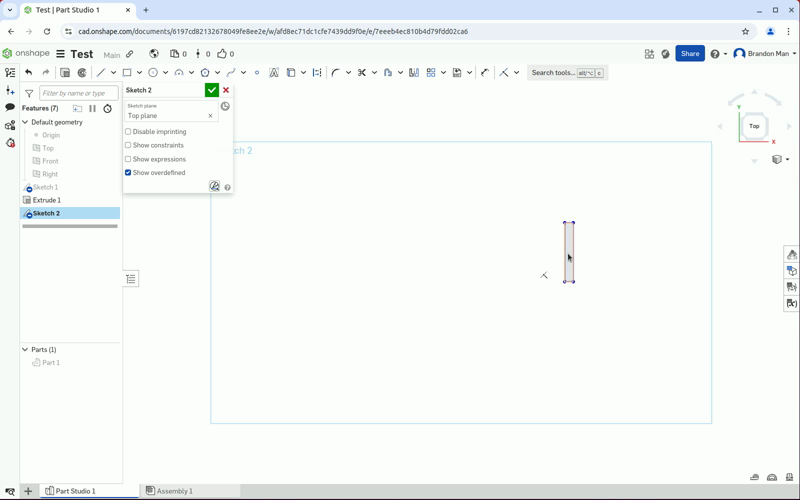
scroll(6)
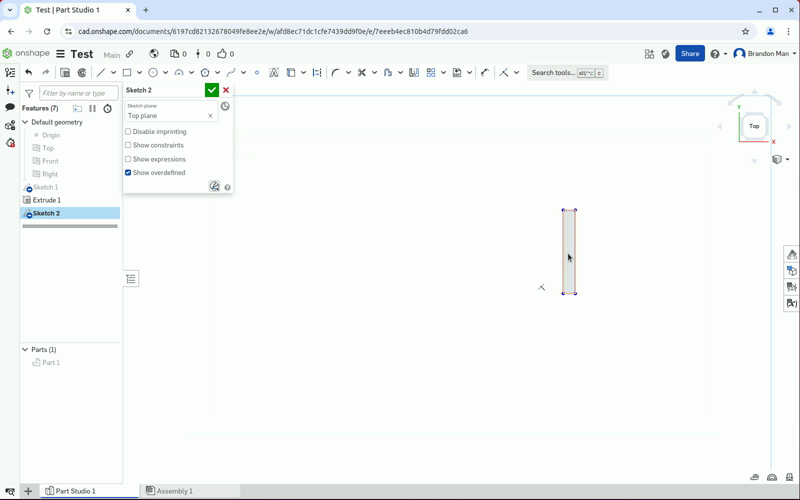
scroll(6)
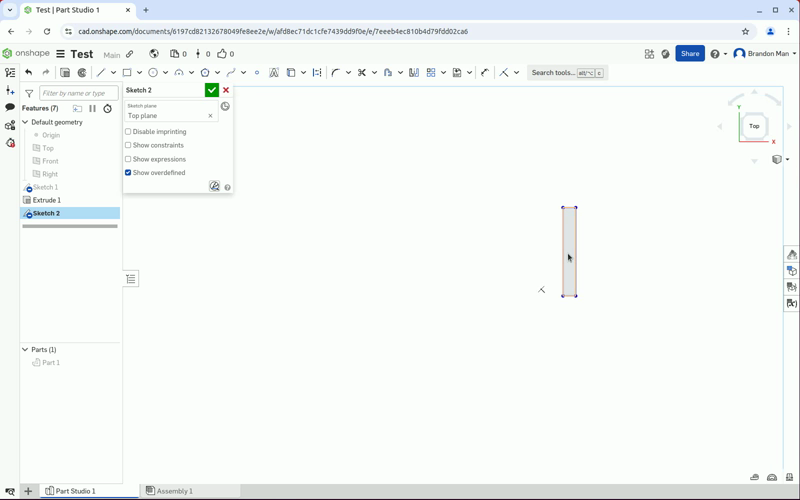
scroll(6)
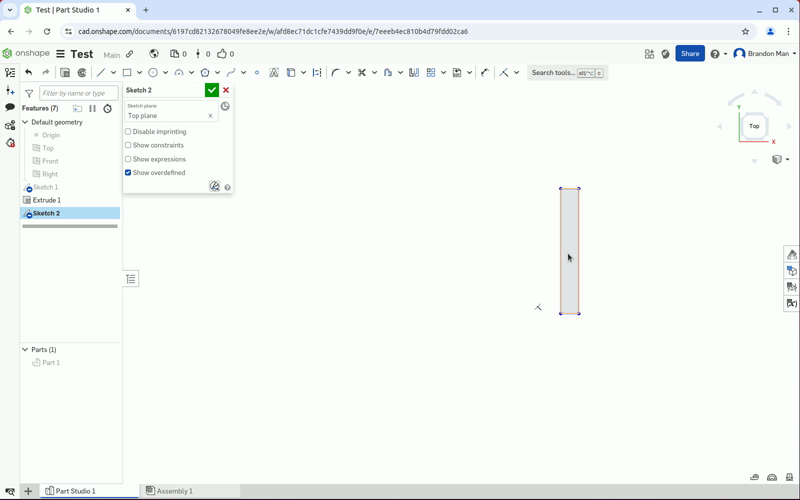
scroll(6)
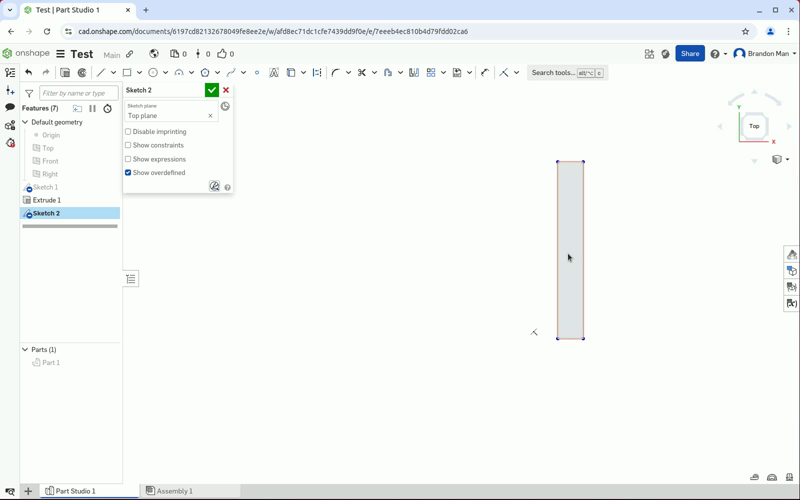
scroll(6)
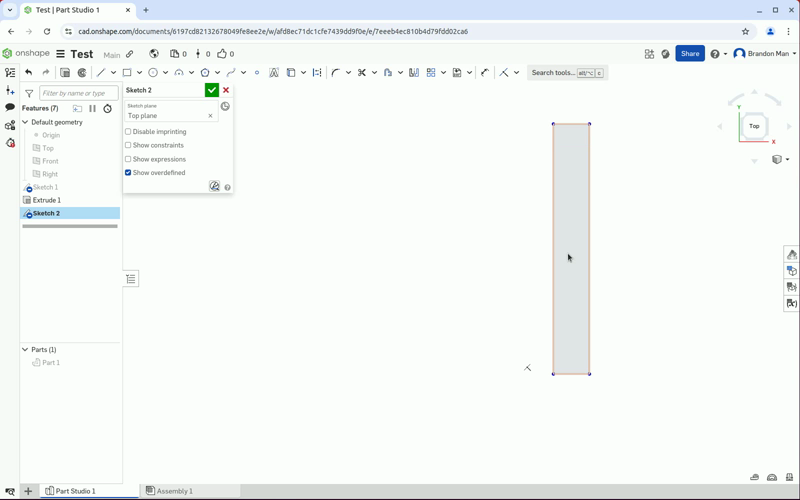
scroll(6)
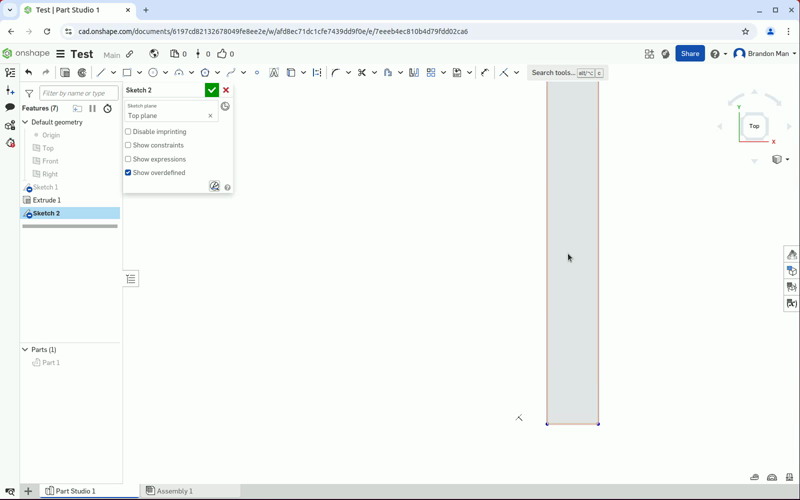
scroll(6)
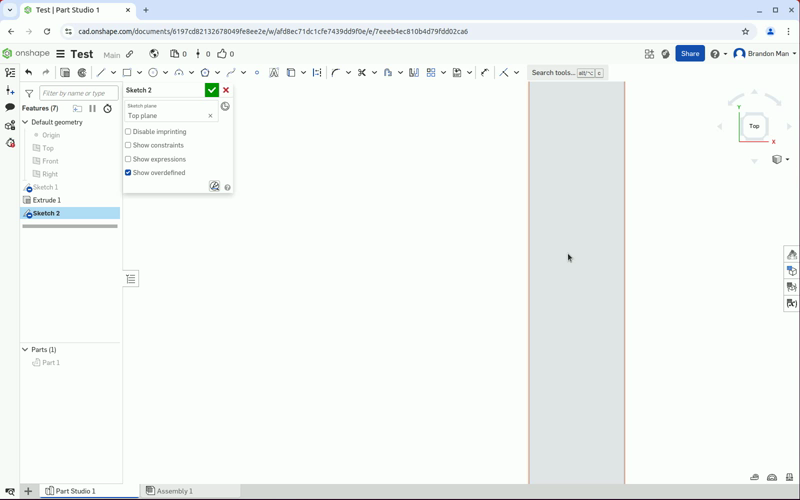
click(568, 253)
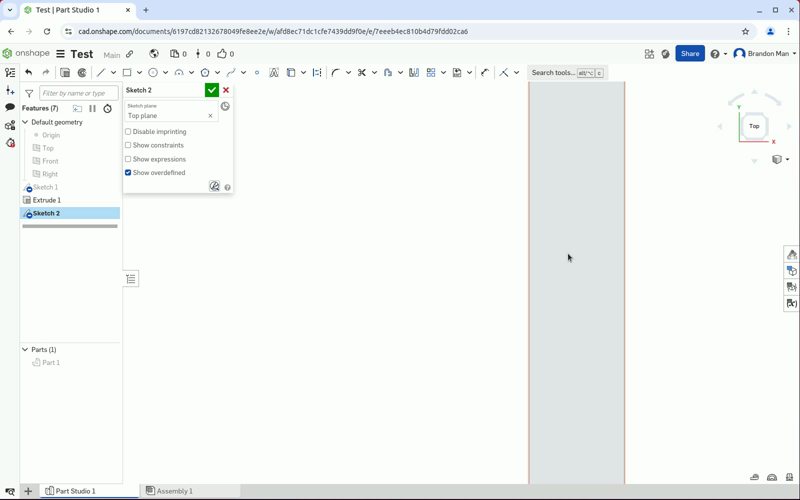
scroll(-6)
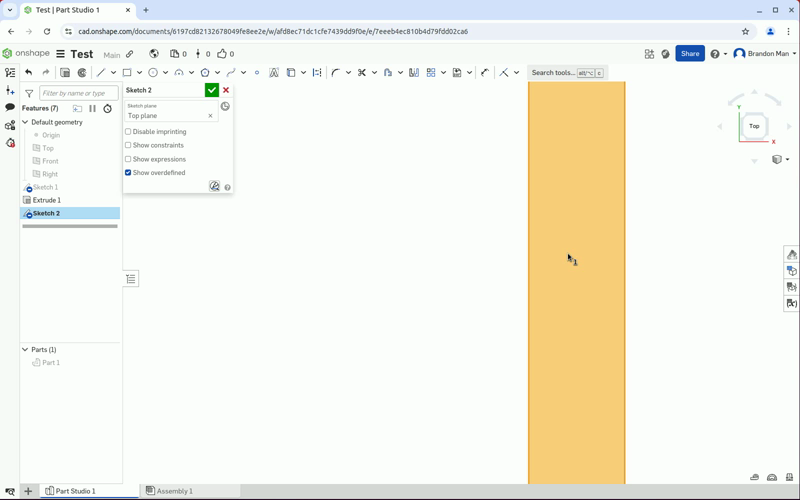
scroll(-6)
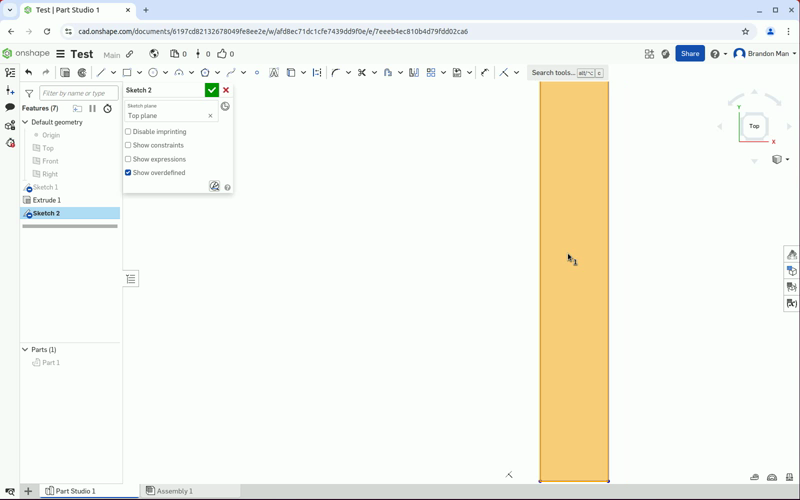
scroll(-6)
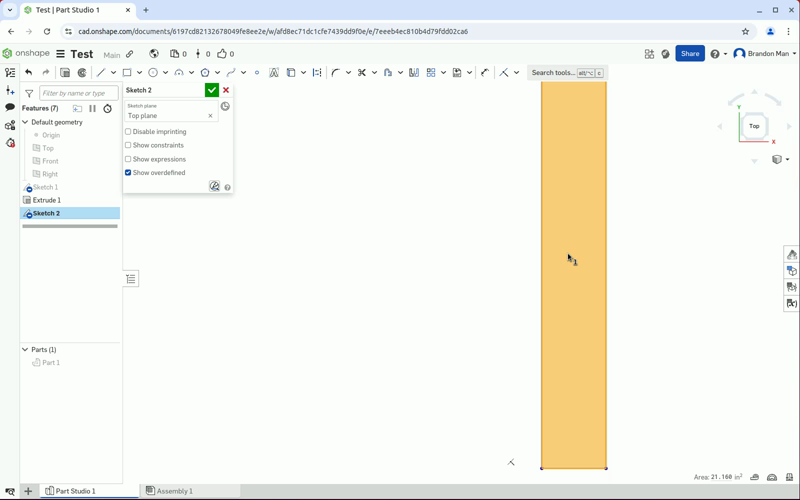
scroll(-6)
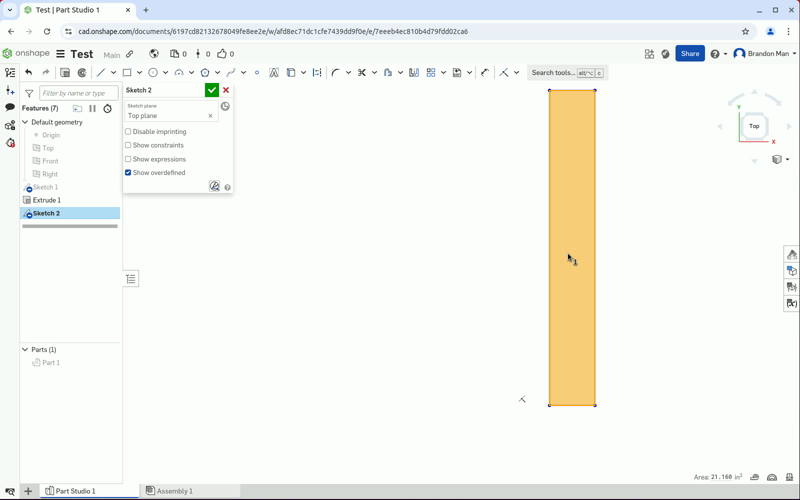
scroll(-6)
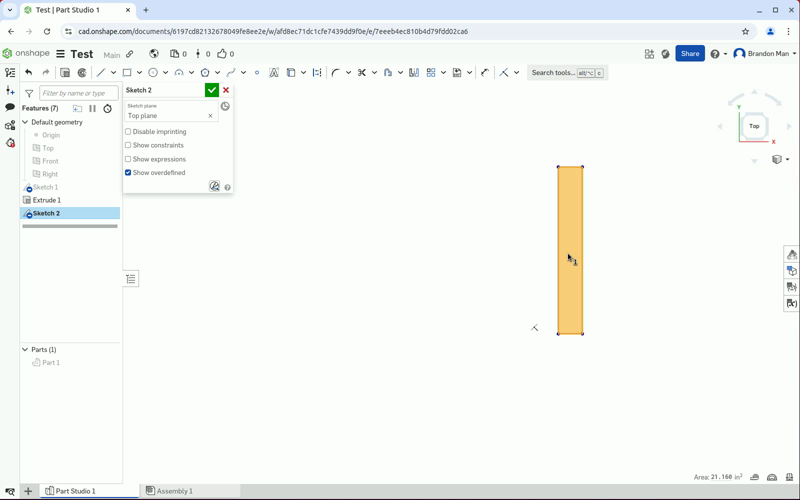
scroll(-6)
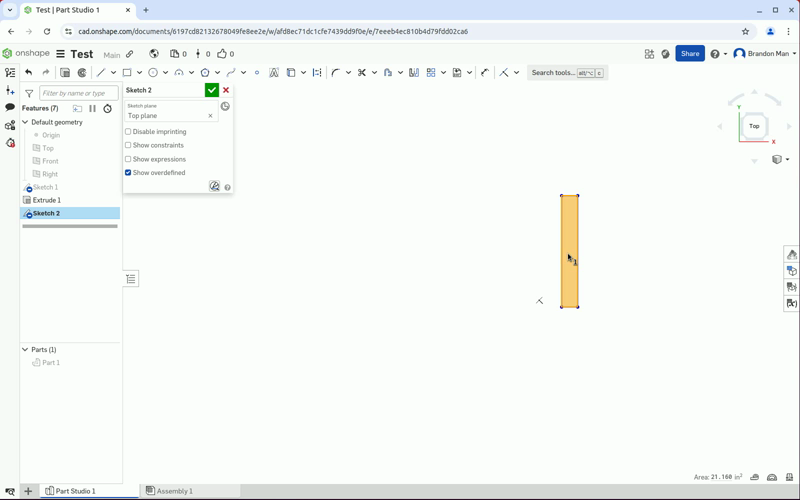
scroll(-6)
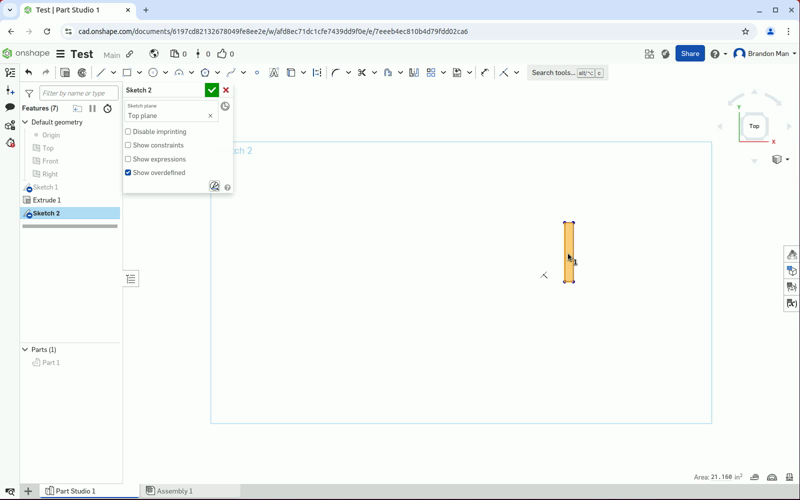
mouse_move(73, 352)
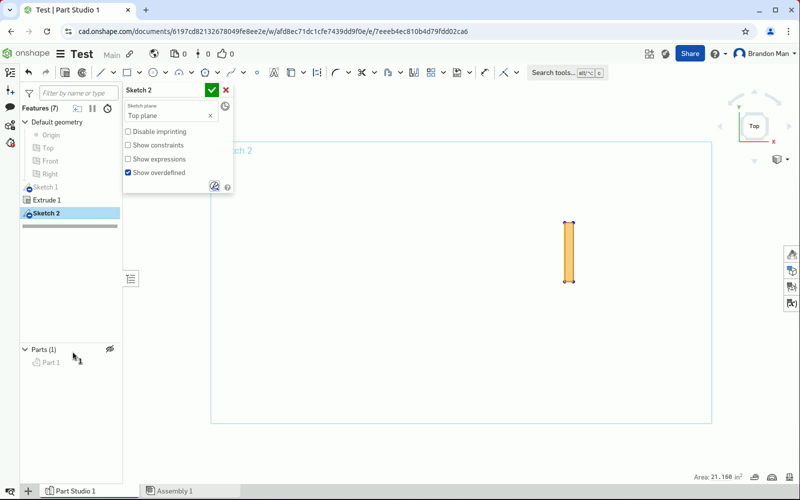
key(shift+y)
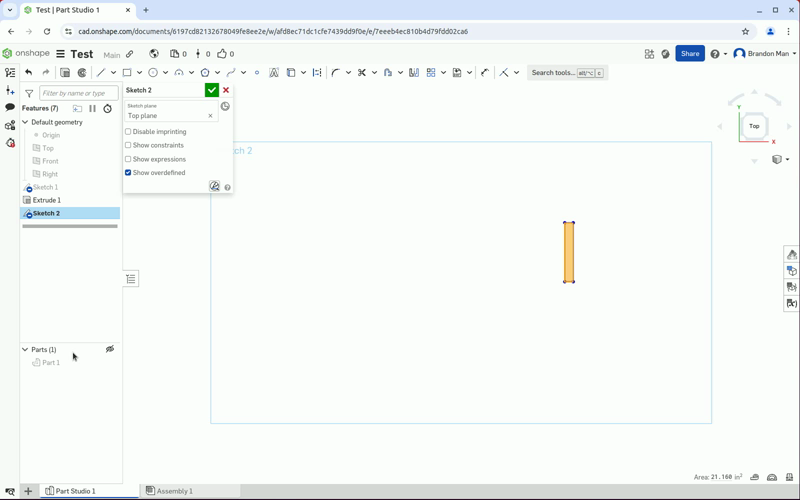
key(shift+e)
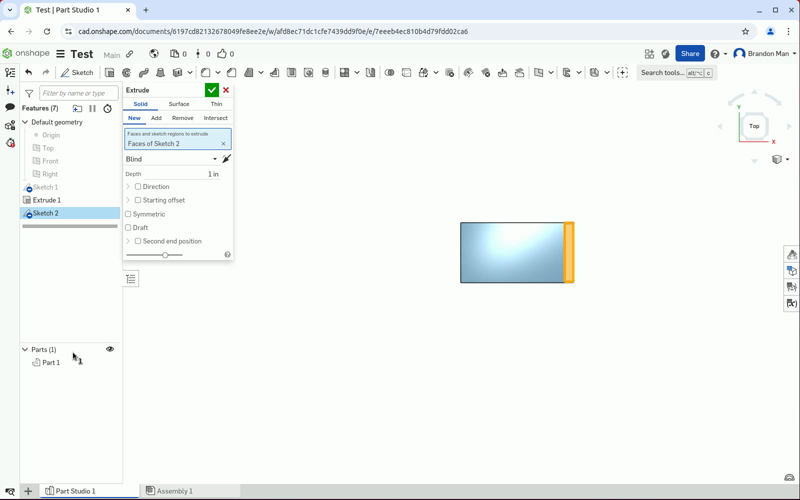
mouse_move(143, 106)
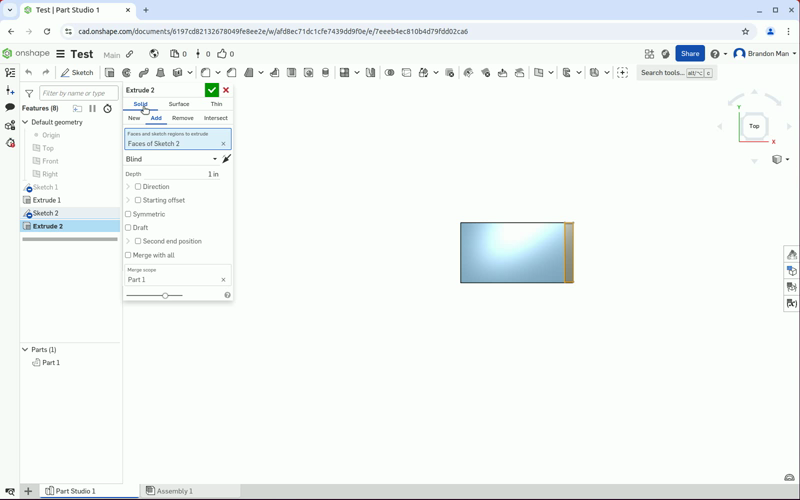
click(143, 106)
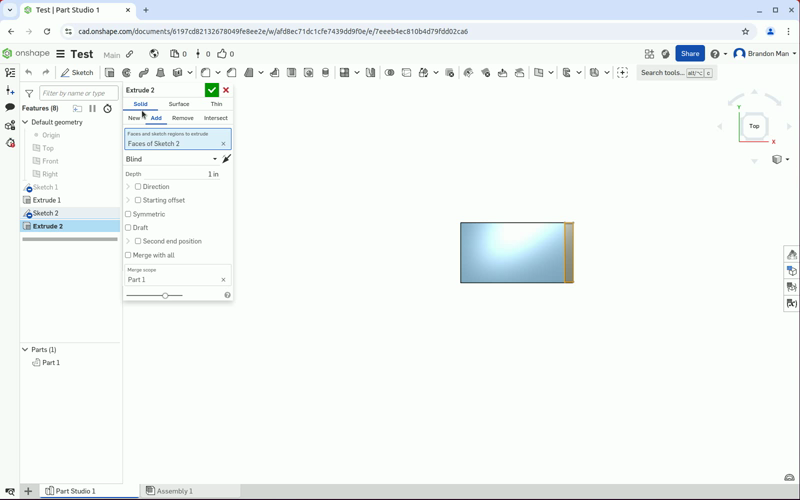
mouse_move(137, 120)
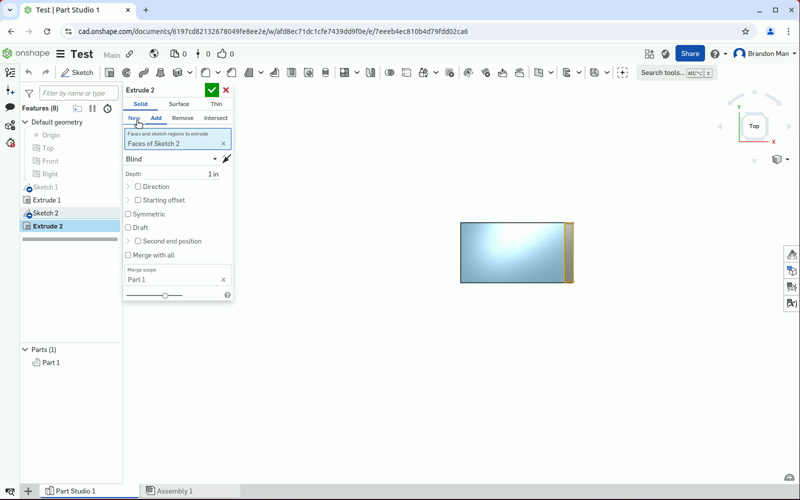
click(137, 120)
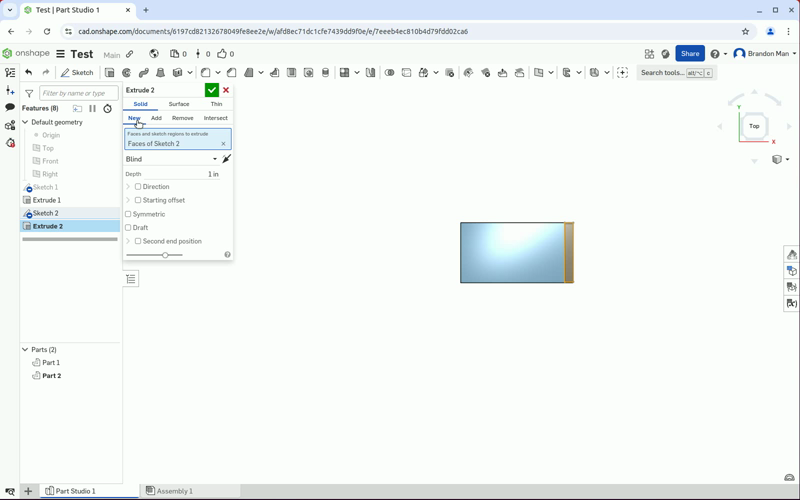
key(tab, 4)
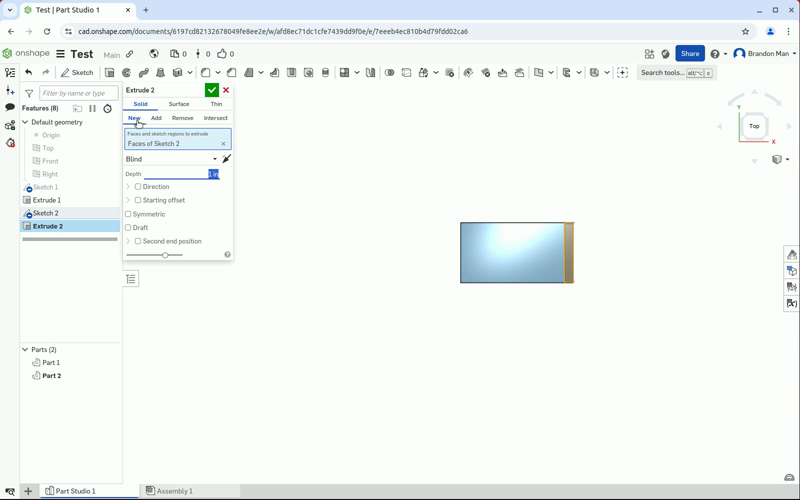
text(2.407)
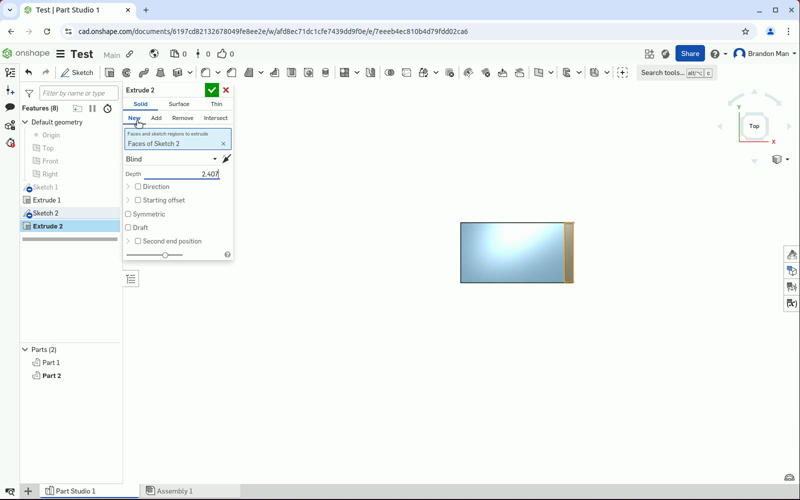
key(enter)
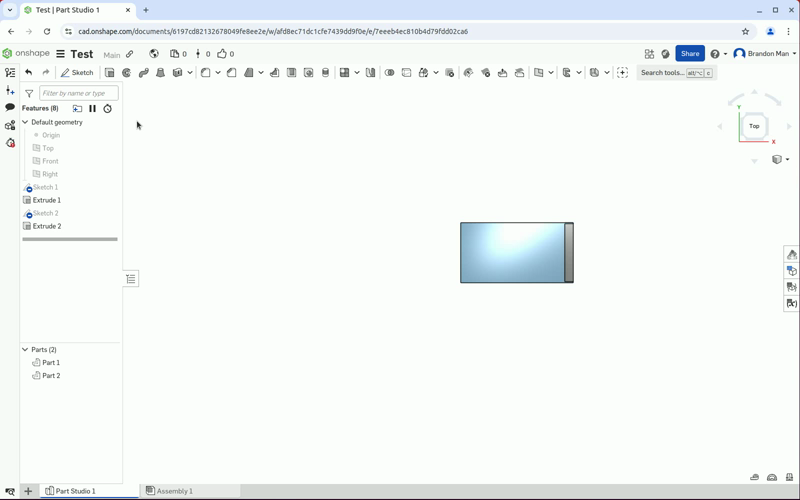
key(shift+h)
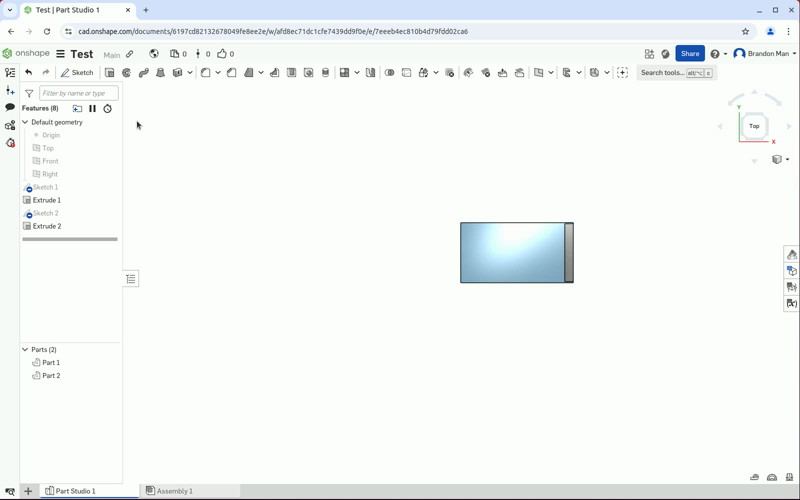
key(shift+h)
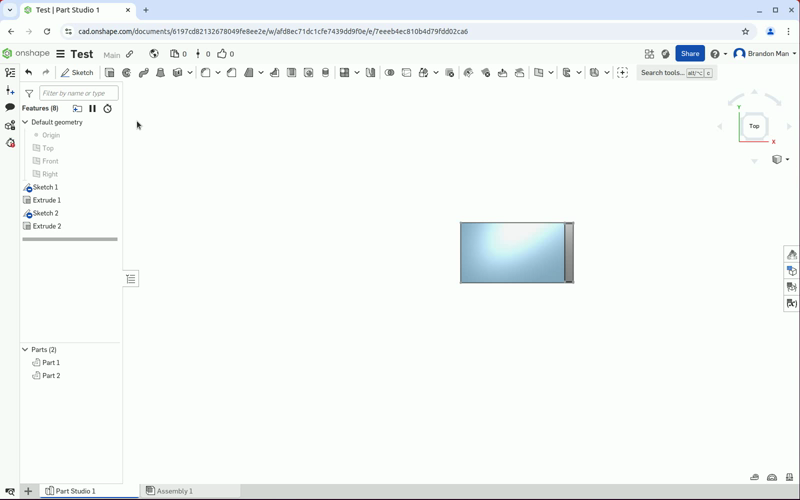
key(shift+7)
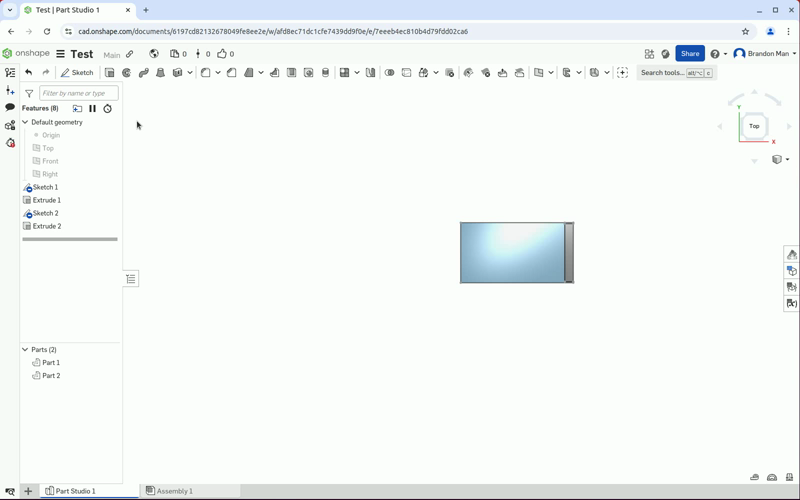
key(up, 3)
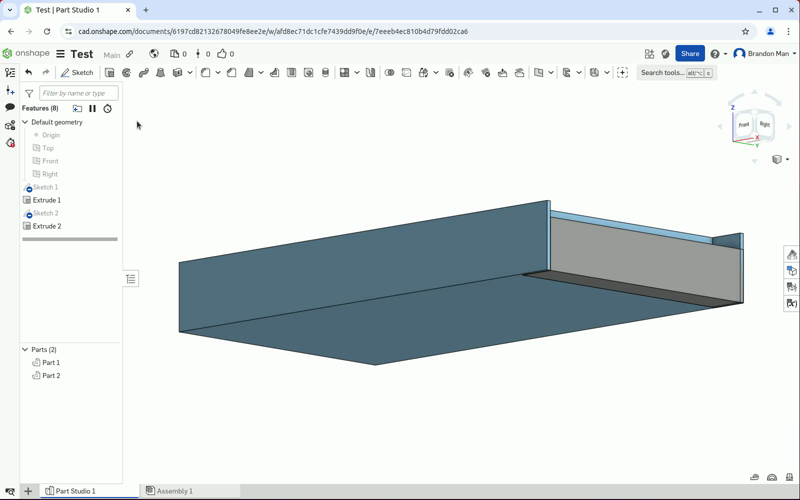
key(left, 3)
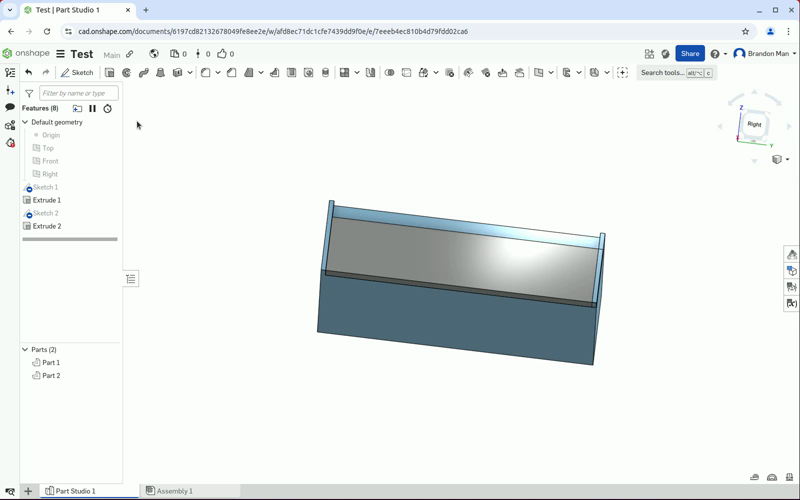
key(right, 3)
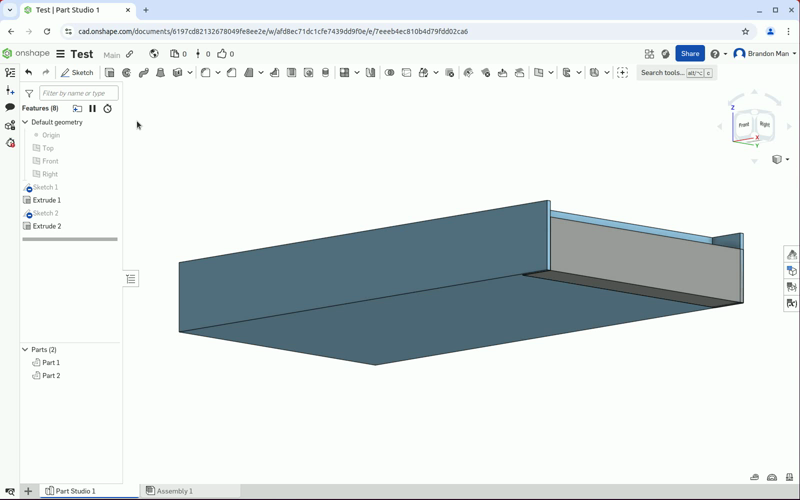
key(down, 3)
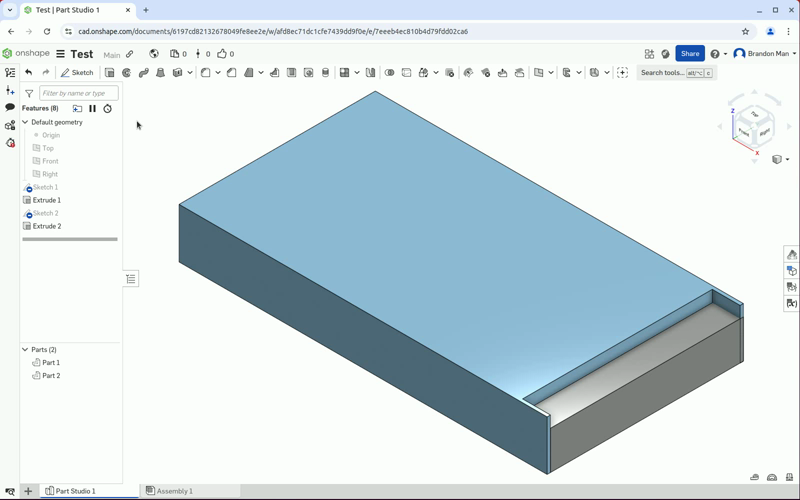
mouse_move(73, 189)
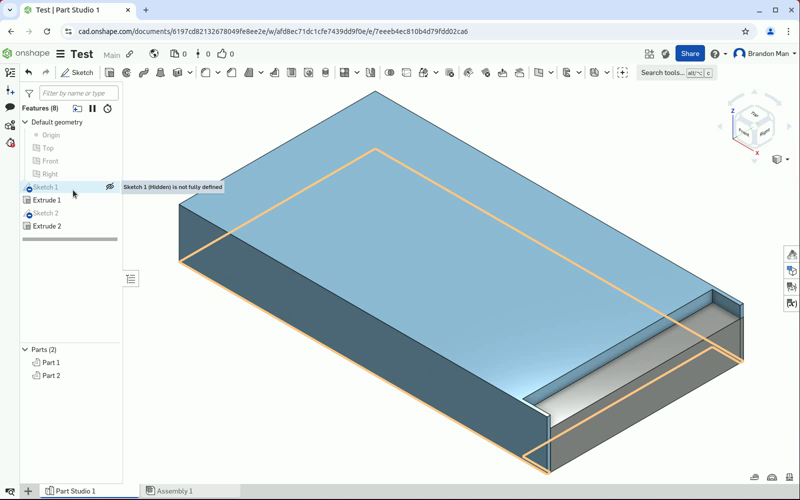
click(73, 189)